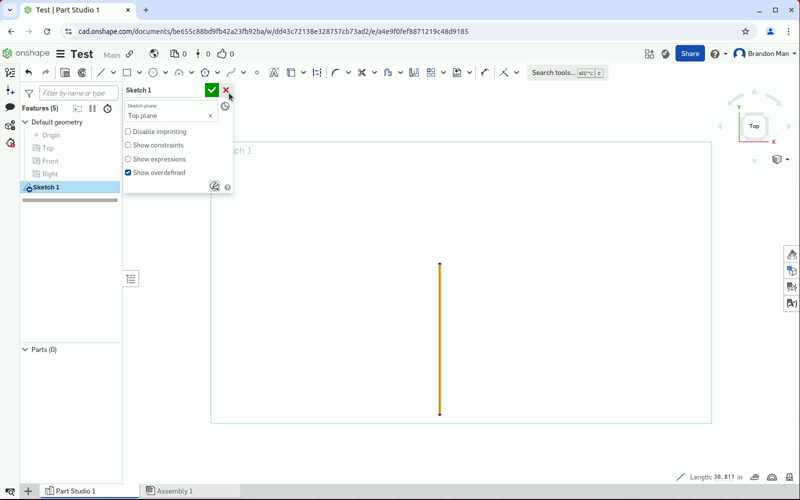
key(shift+h)
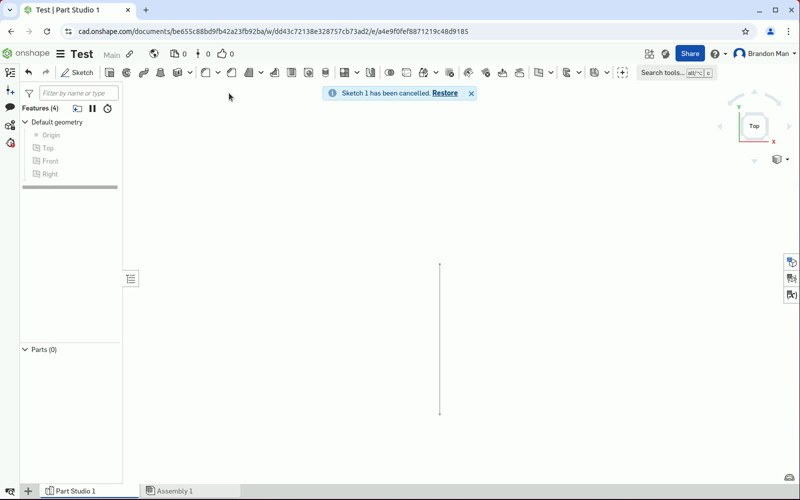
mouse_move(73, 352)
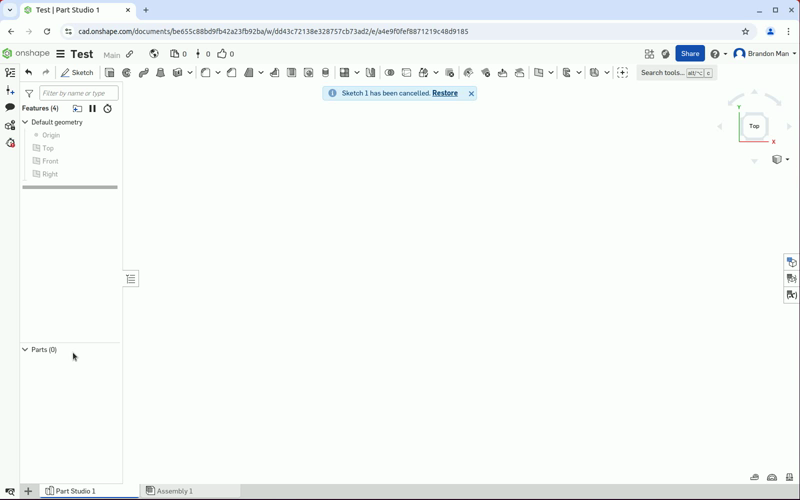
key(y)
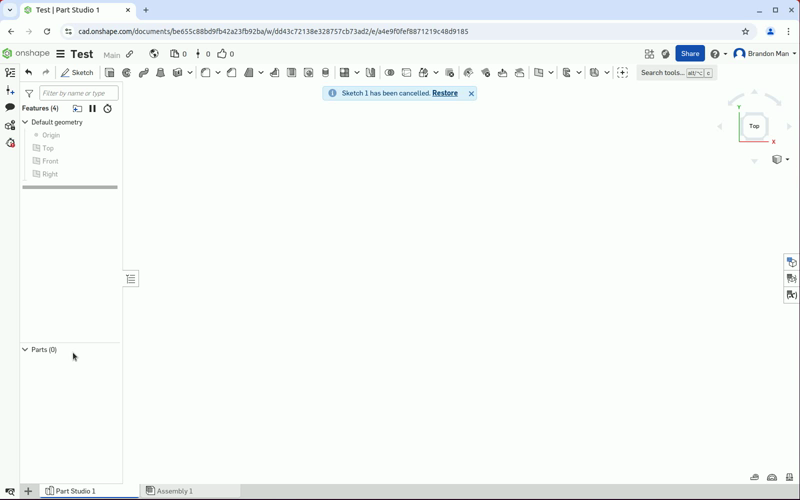
key(shift+p)
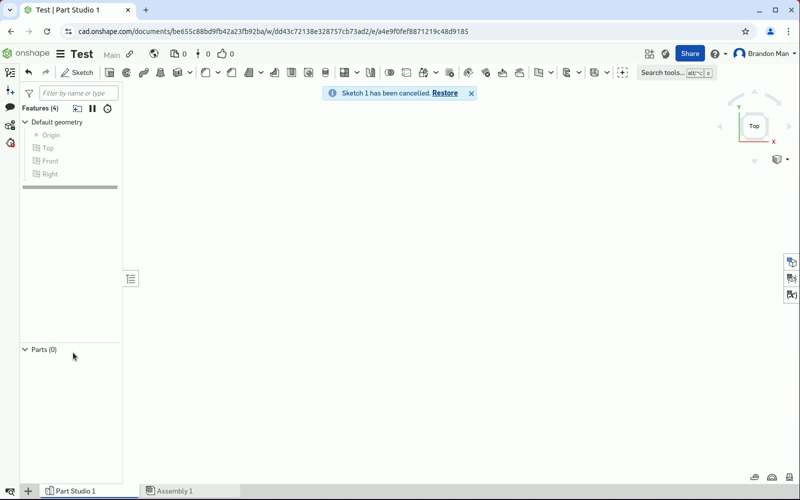
key(space)
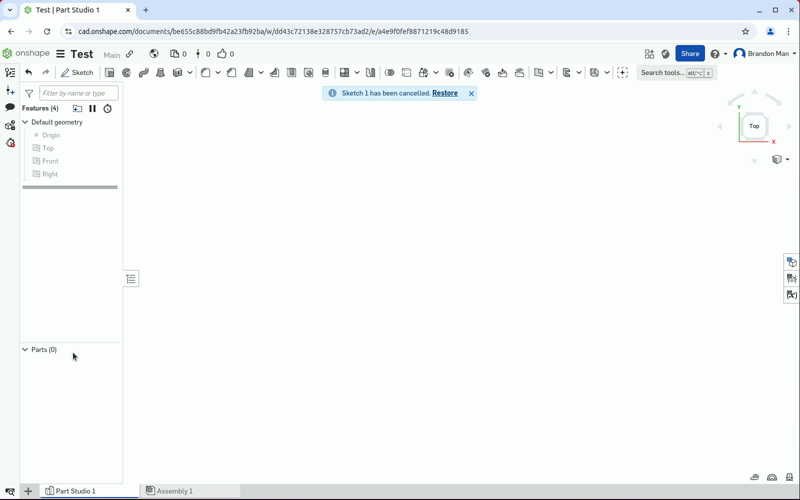
key_down(shift)
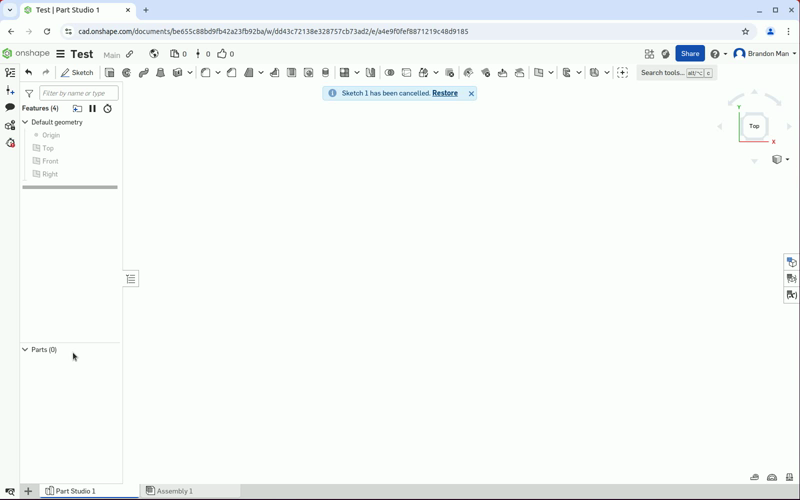
key(up)
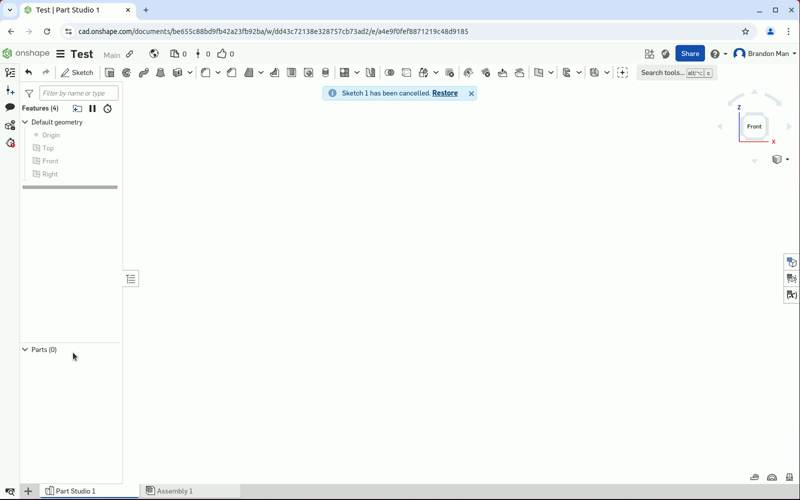
key_up(shift)
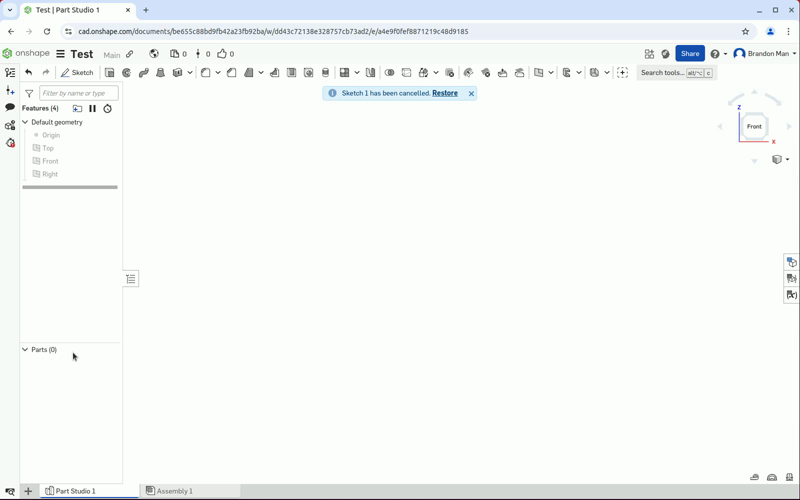
mouse_move(73, 352)
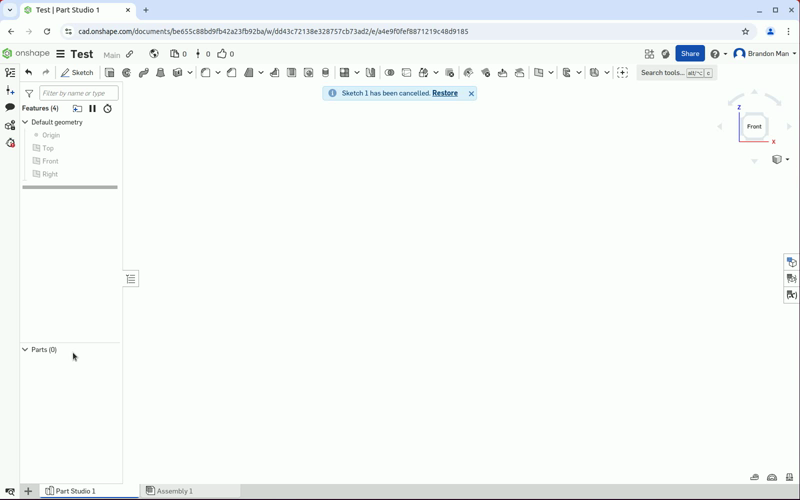
key(shift+y)
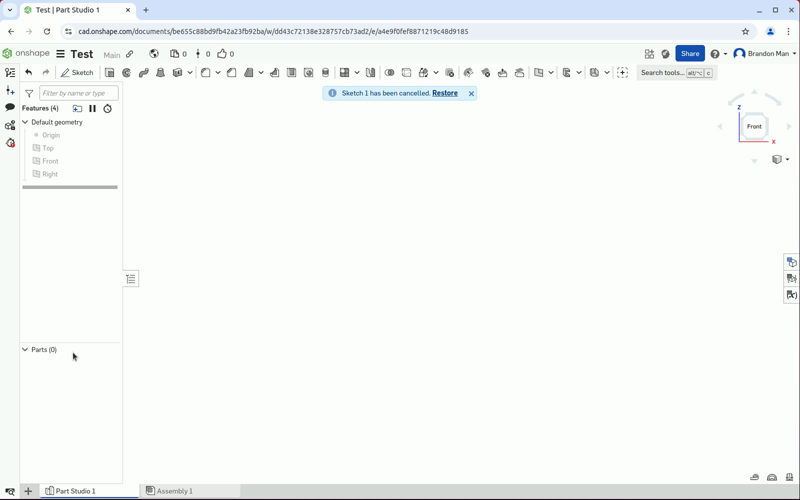
key(shift+s)
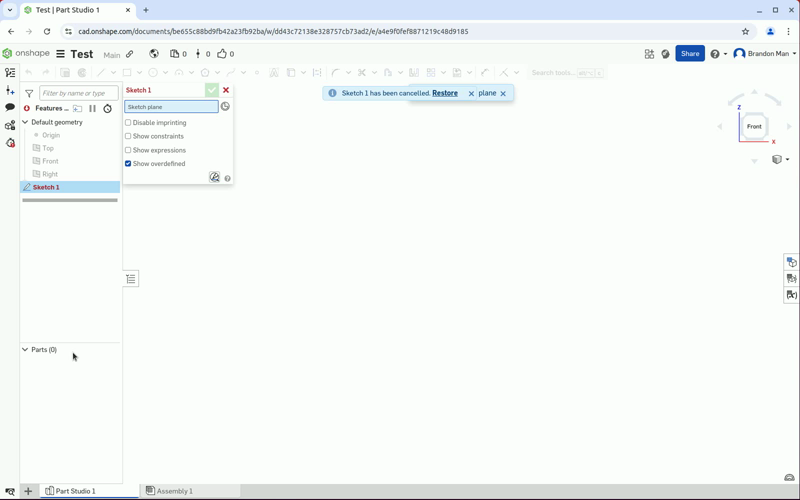
mouse_move(73, 163)
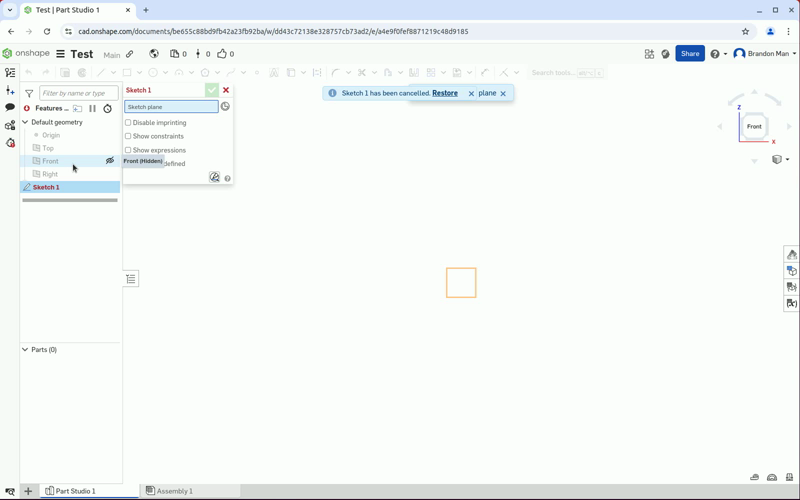
click(73, 163)
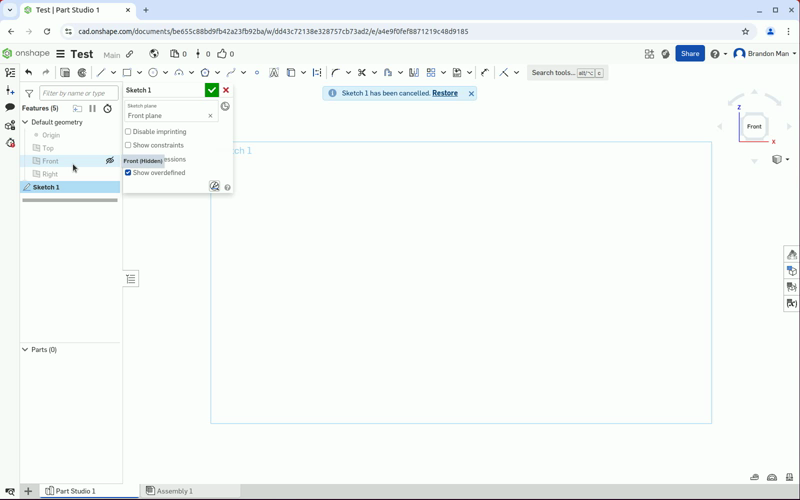
mouse_move(73, 352)
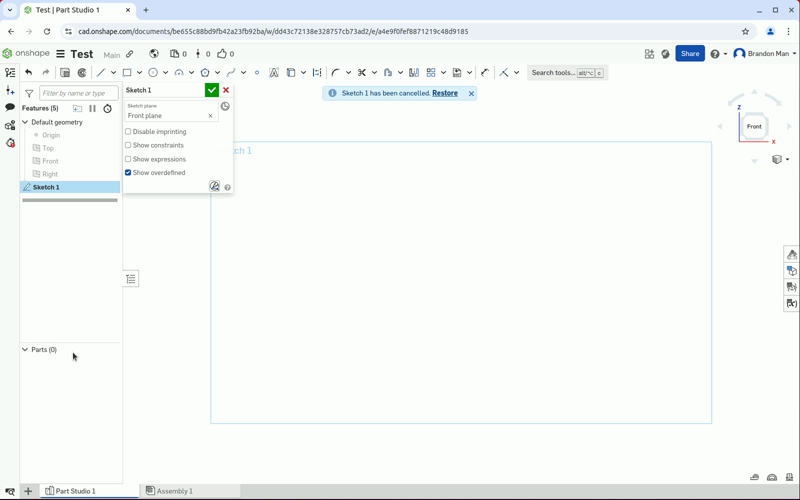
key(y)
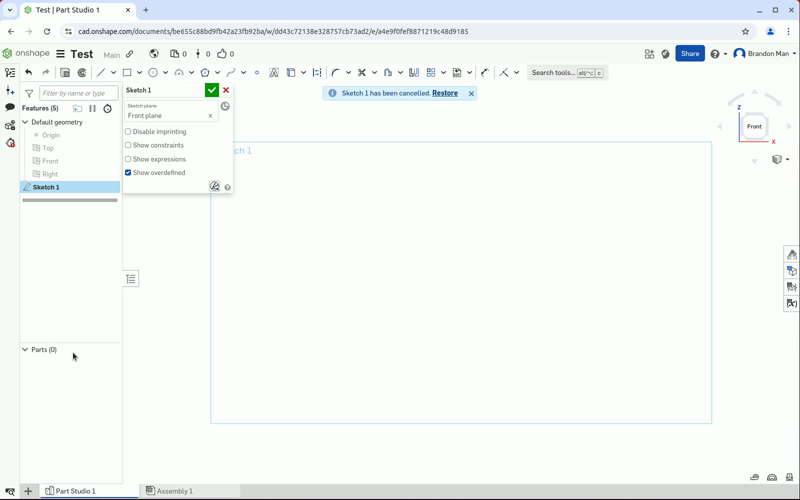
key(l)
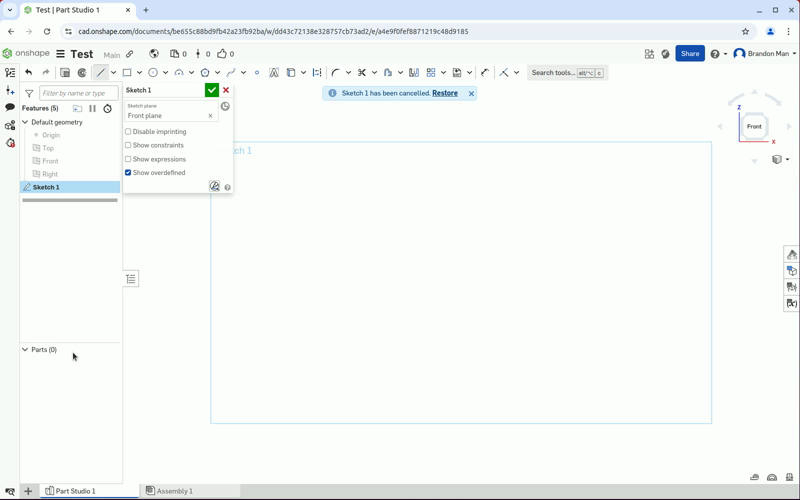
key_down(shift)
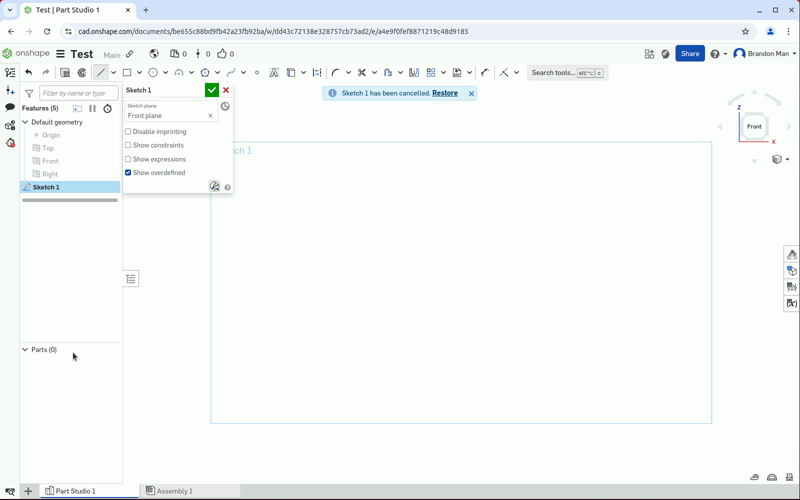
mouse_move(460, 363)
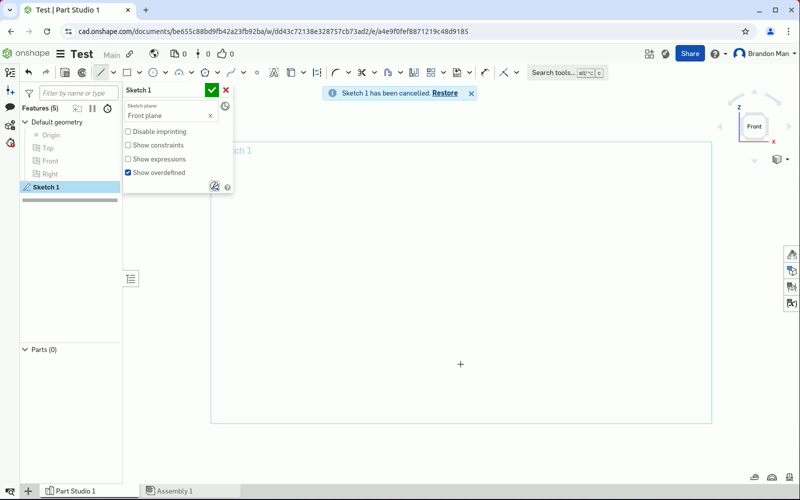
click(460, 363)
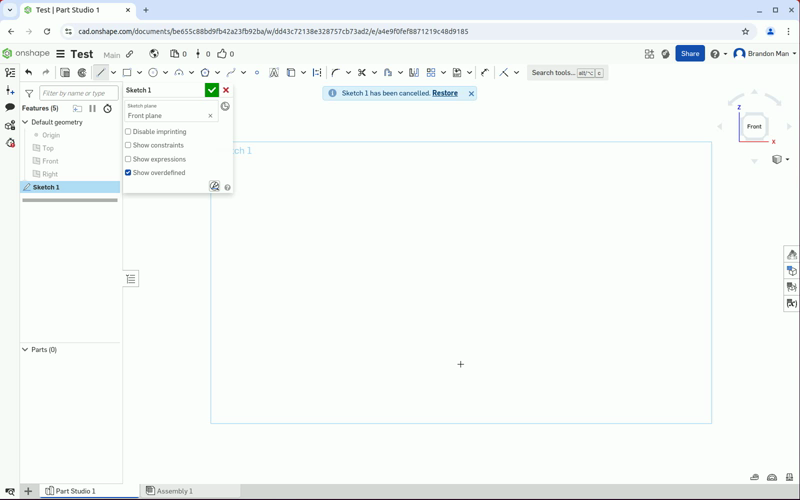
key_up(shift)
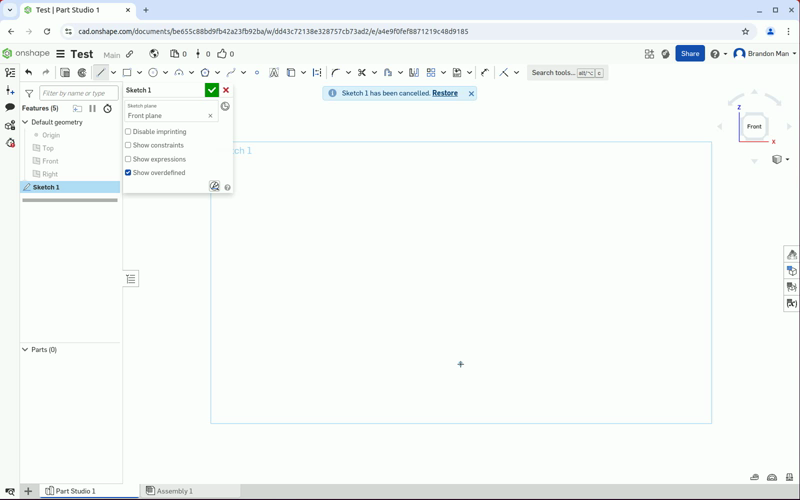
key_down(shift)
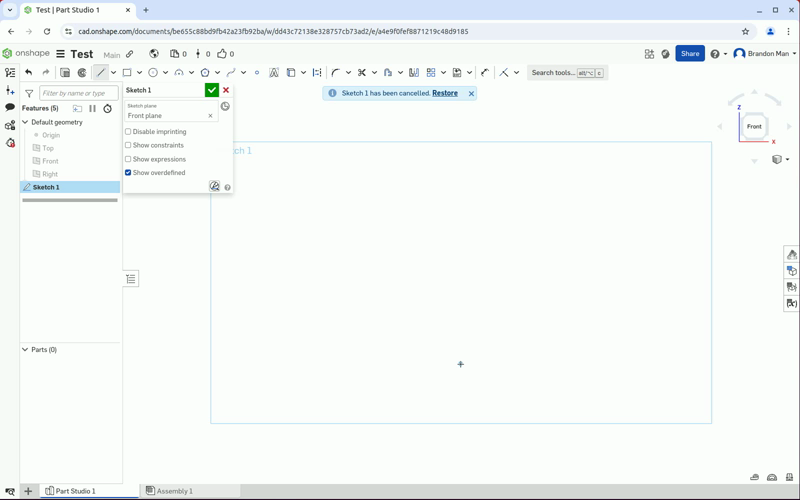
mouse_move(542, 363)
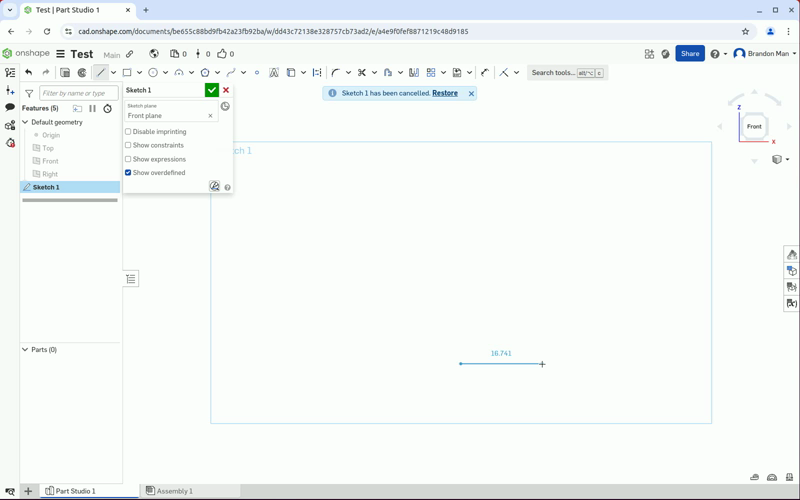
click(542, 363)
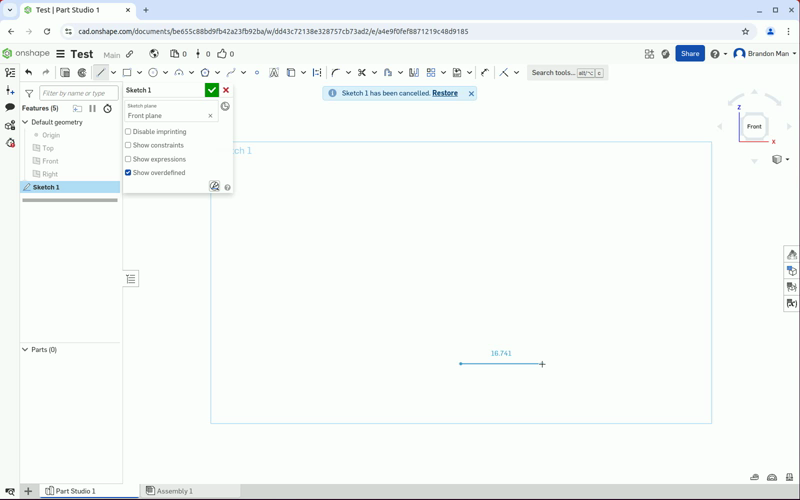
key_up(shift)
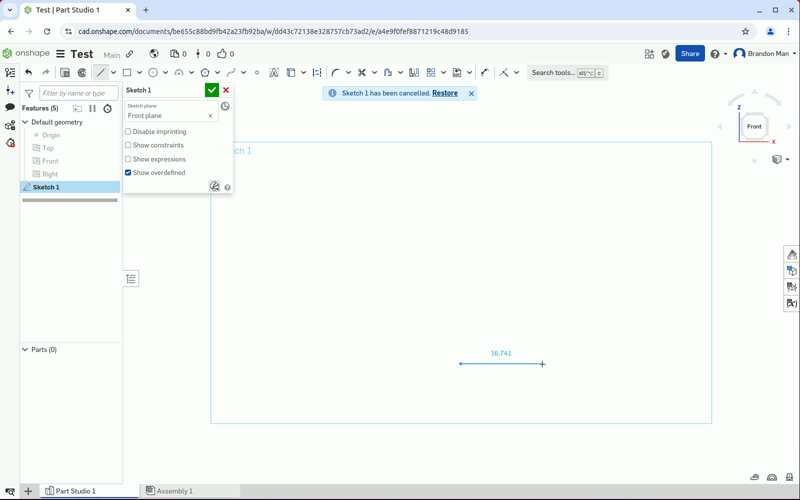
key_down(shift)
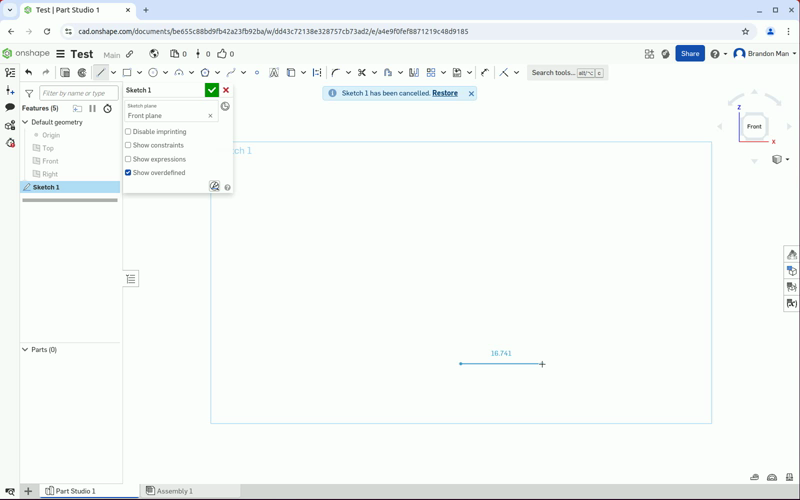
mouse_move(542, 282)
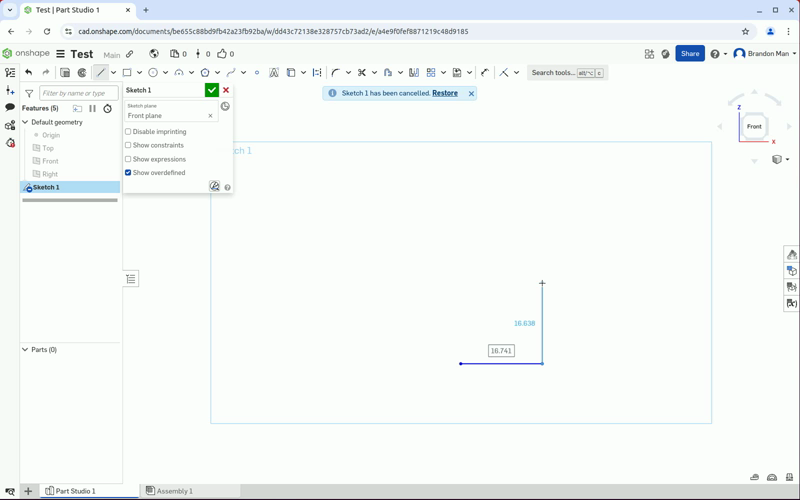
click(542, 282)
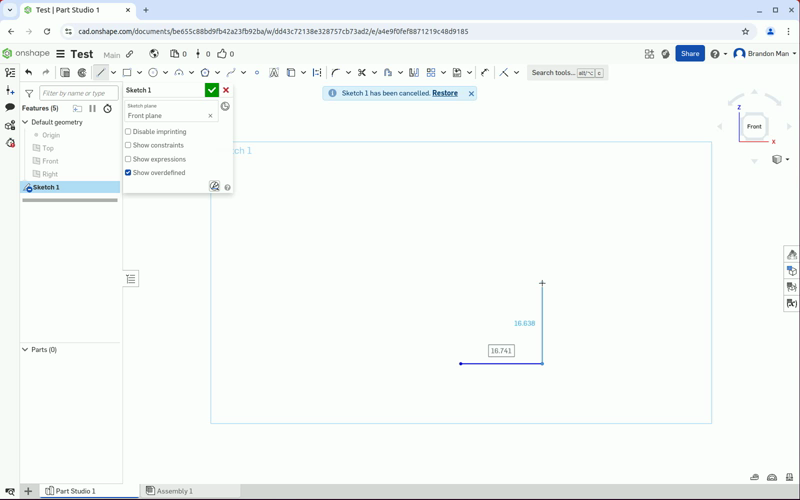
key_up(shift)
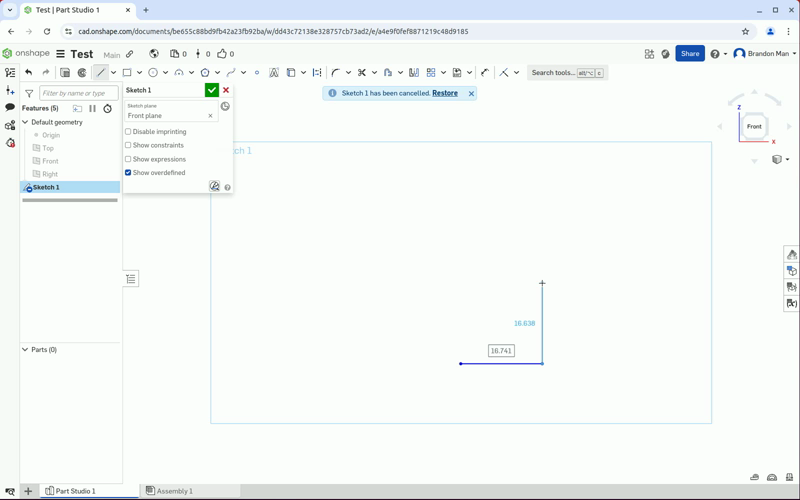
key_down(shift)
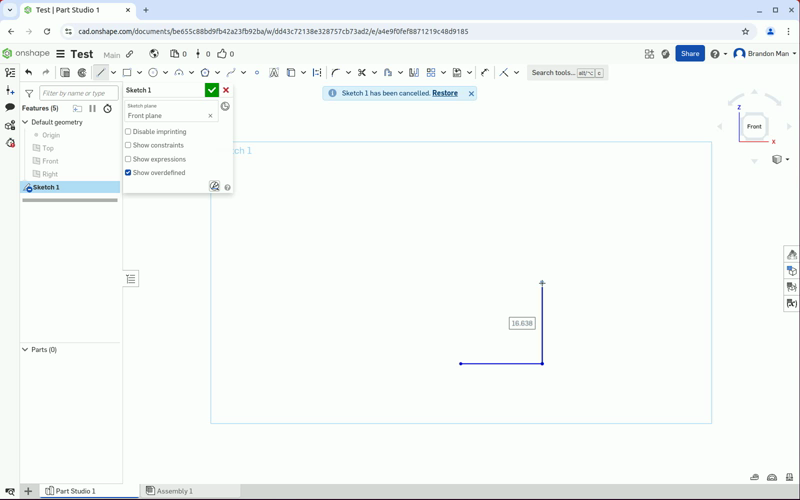
mouse_move(460, 282)
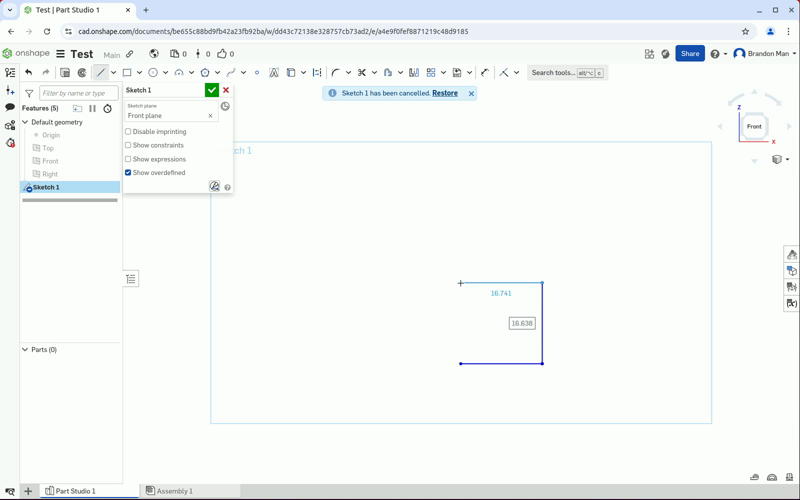
click(460, 282)
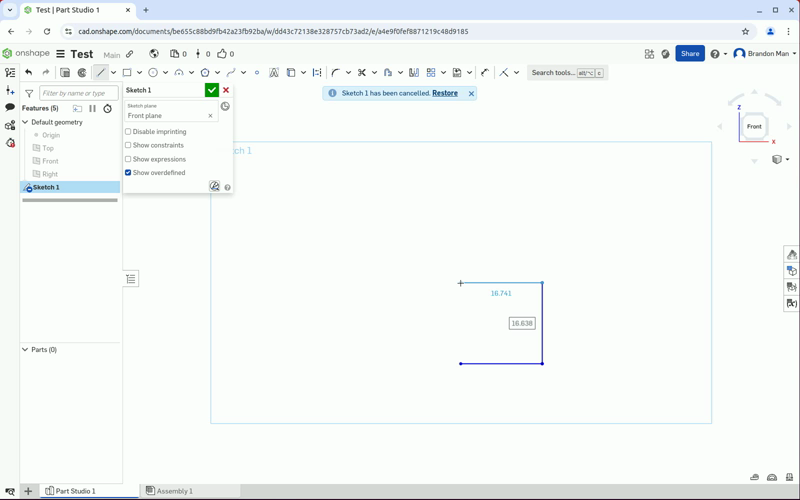
key_up(shift)
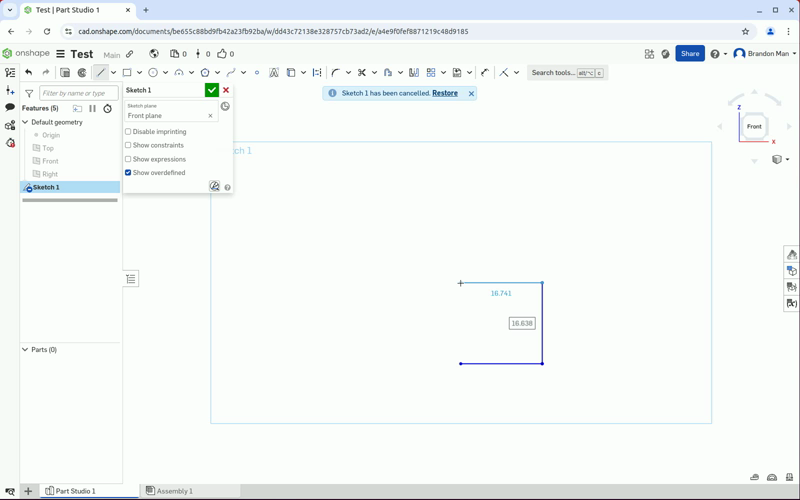
key_down(shift)
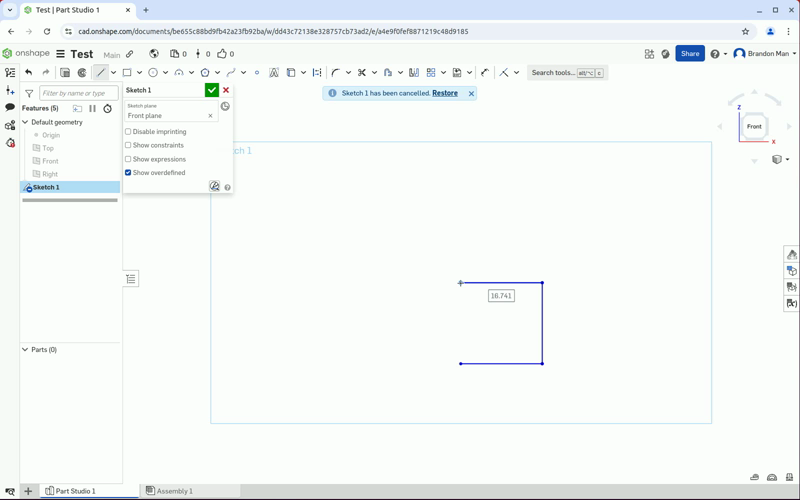
mouse_move(460, 363)
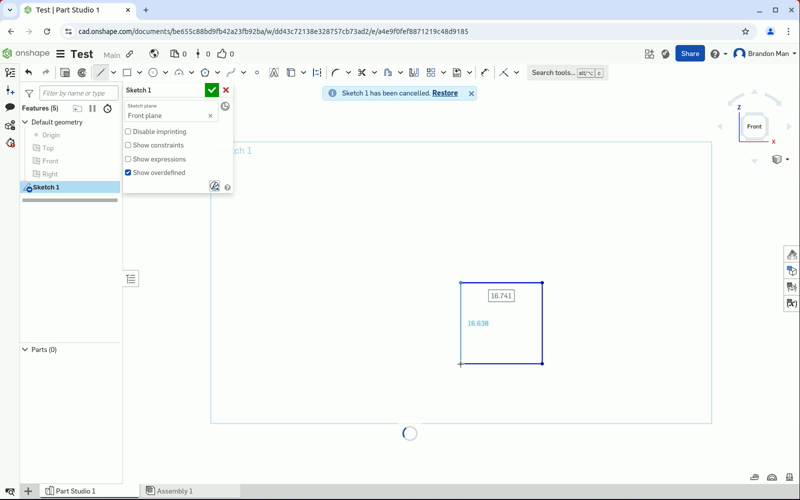
key_up(shift)
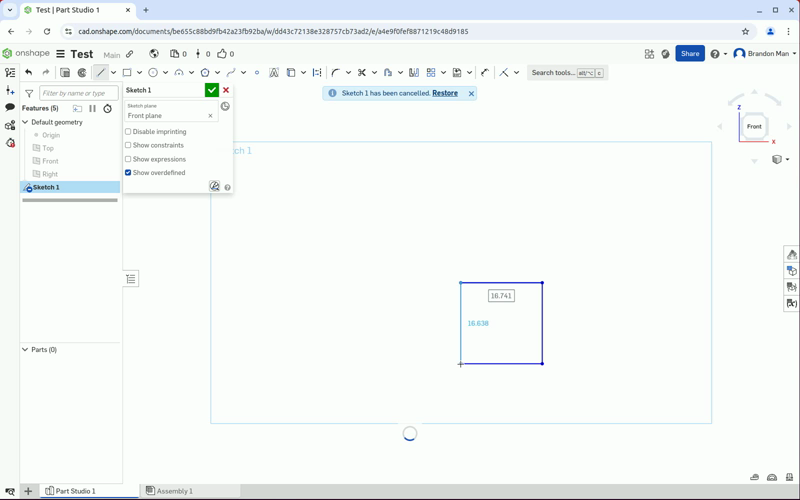
click(460, 363)
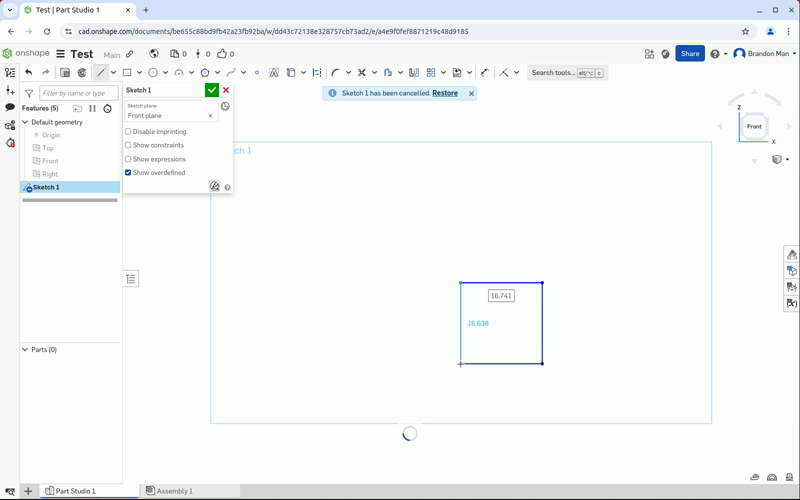
key(esc)
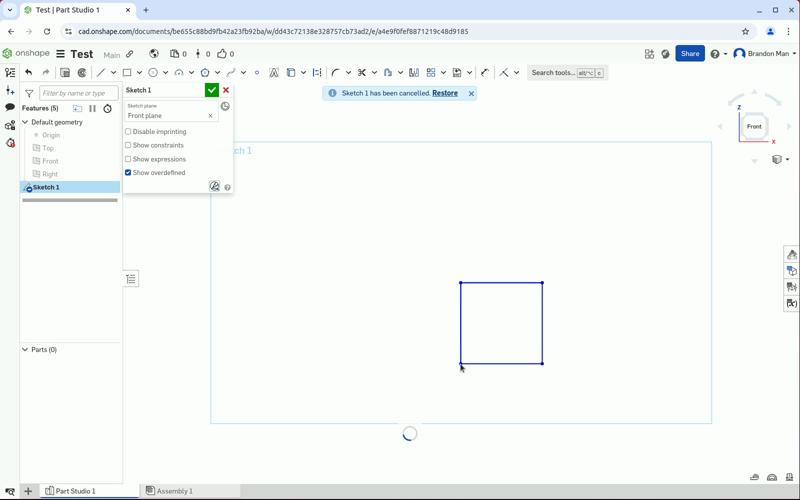
mouse_move(489, 334)
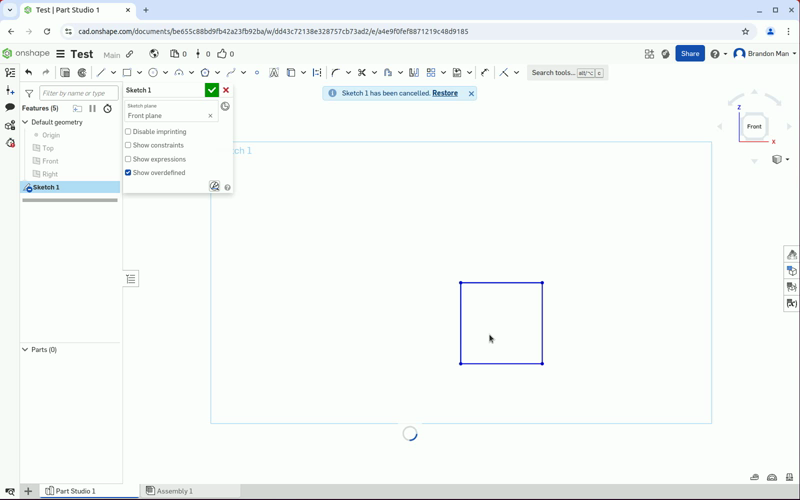
click(489, 334)
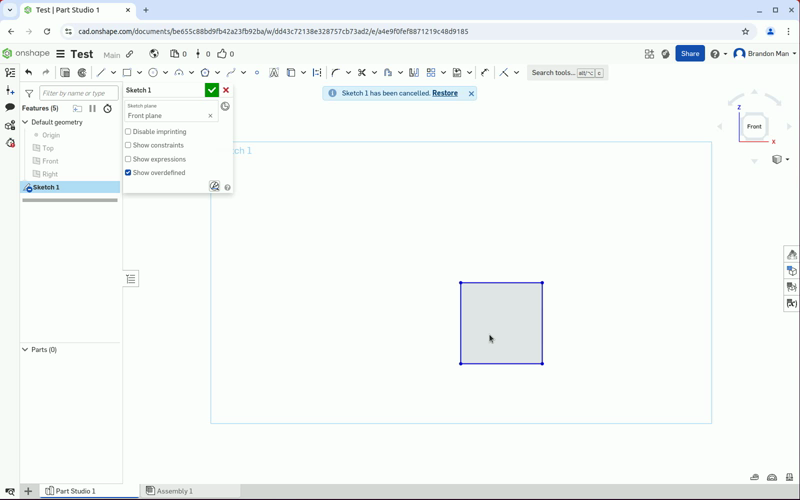
mouse_move(73, 352)
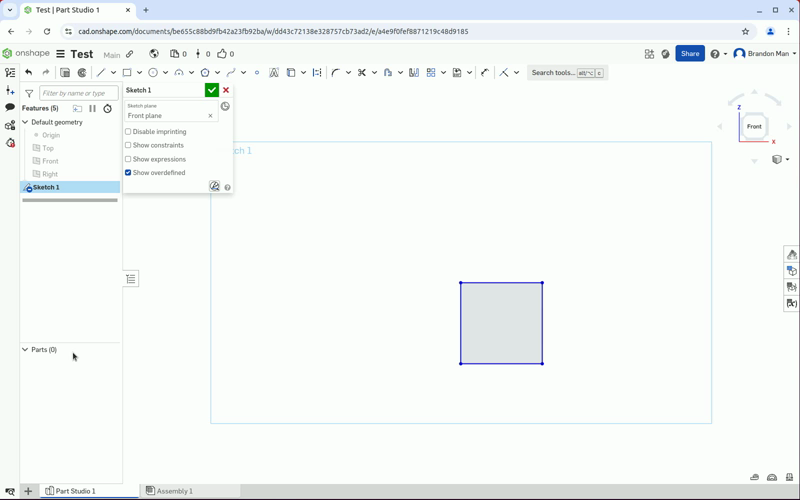
key(shift+y)
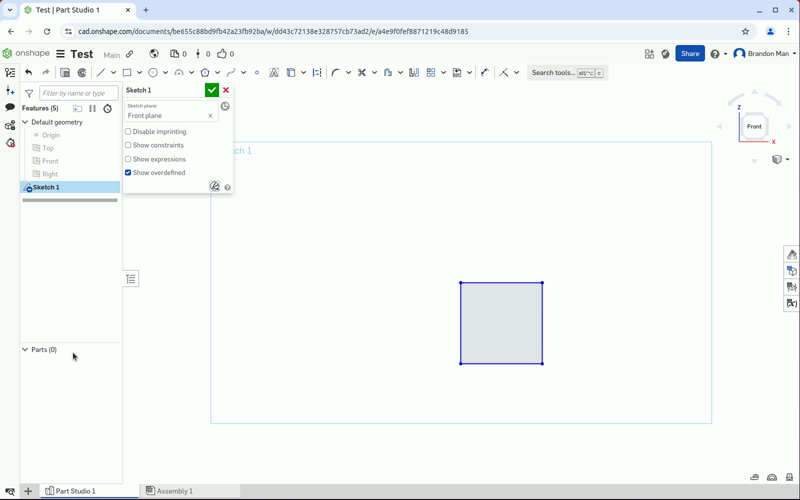
key(shift+e)
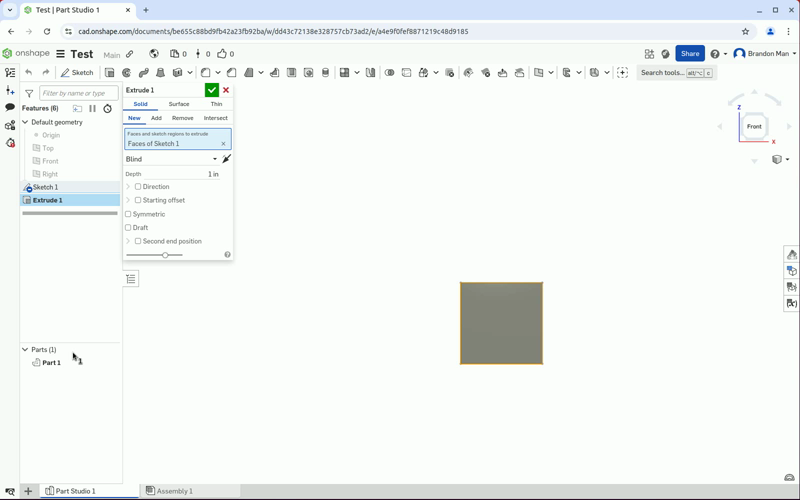
mouse_move(143, 106)
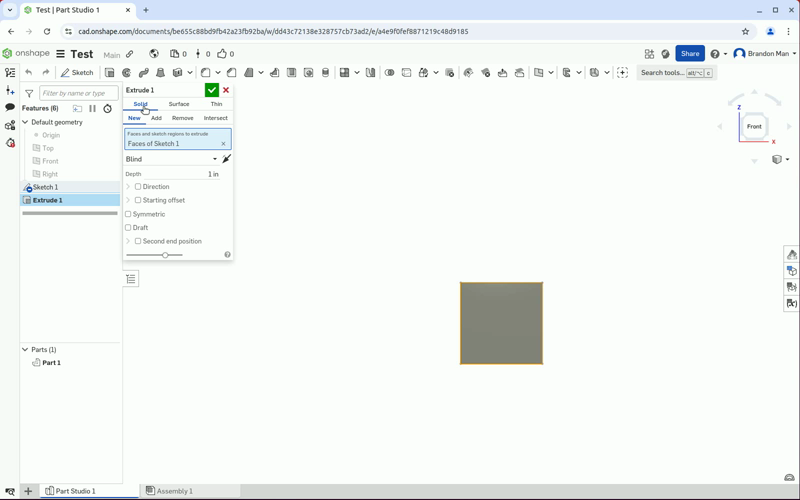
click(143, 106)
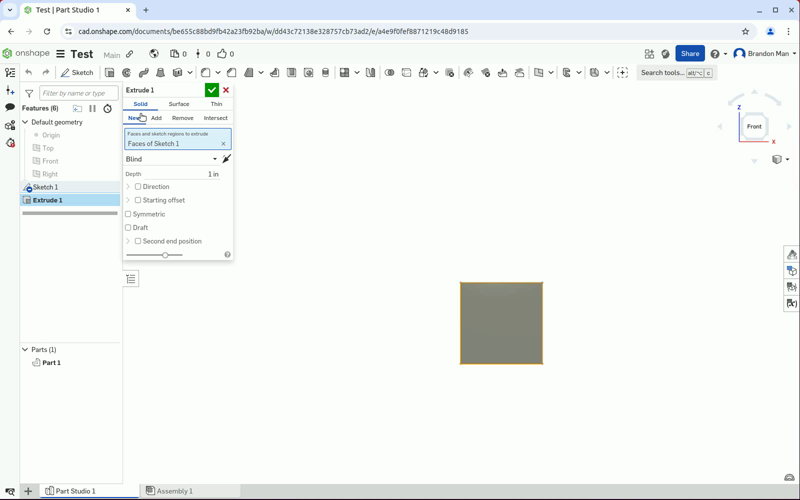
mouse_move(137, 120)
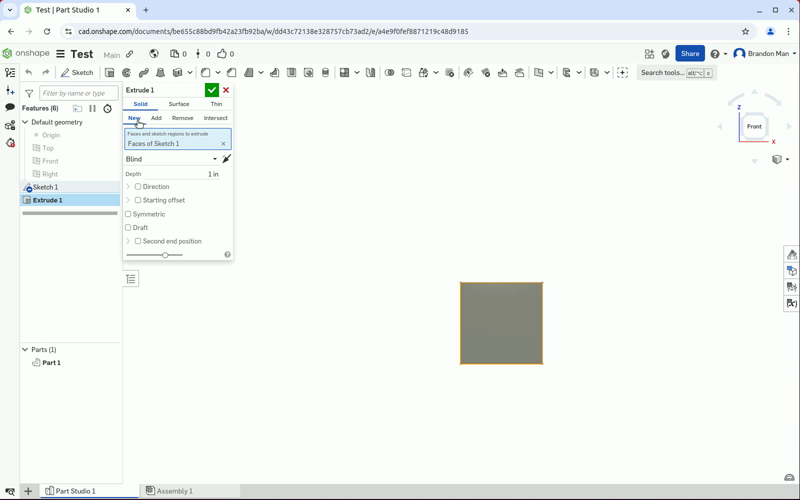
click(137, 120)
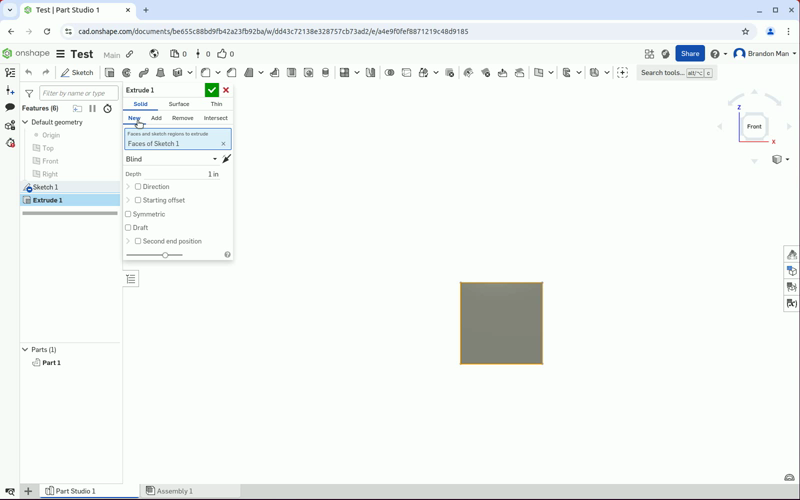
key(tab, 4)
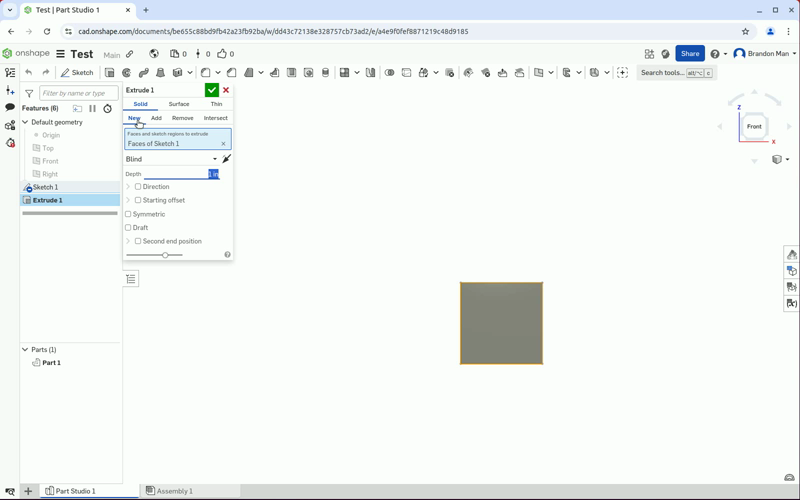
text(4.574)
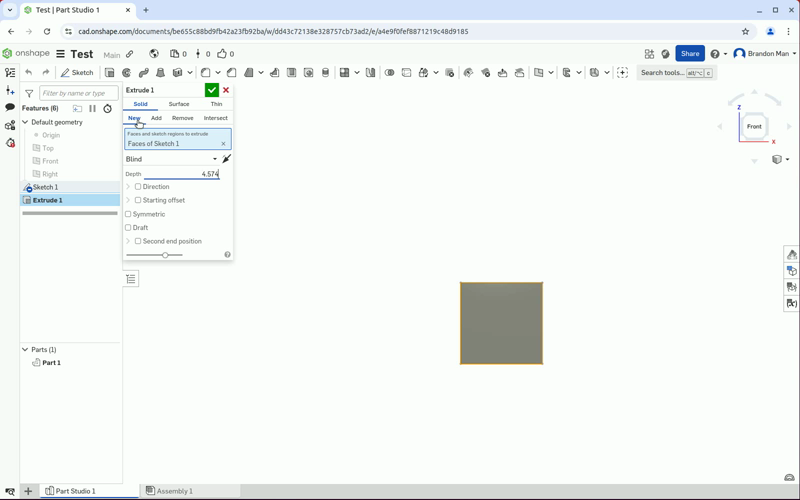
key(enter)
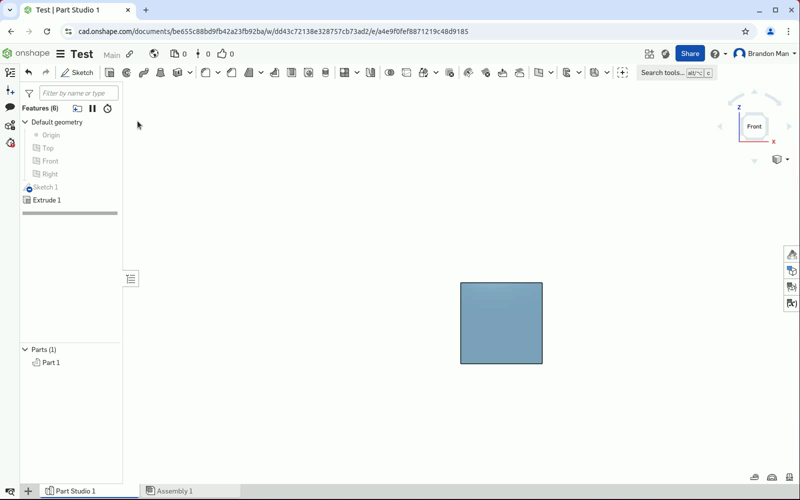
key(shift+h)
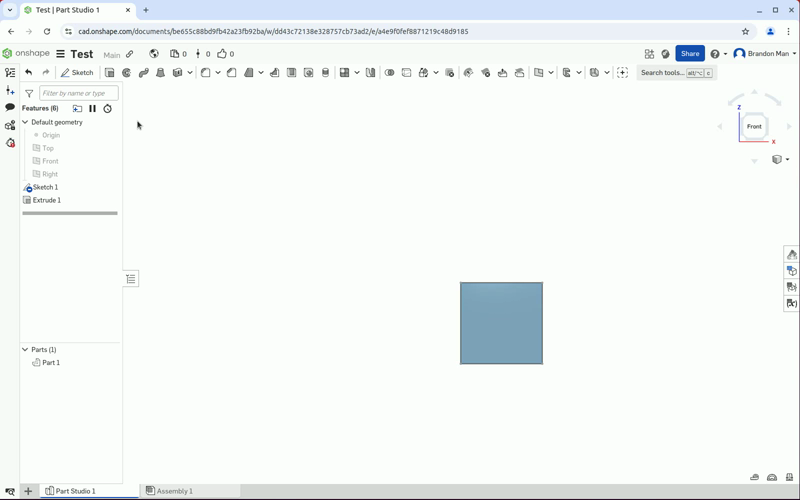
key(shift+h)
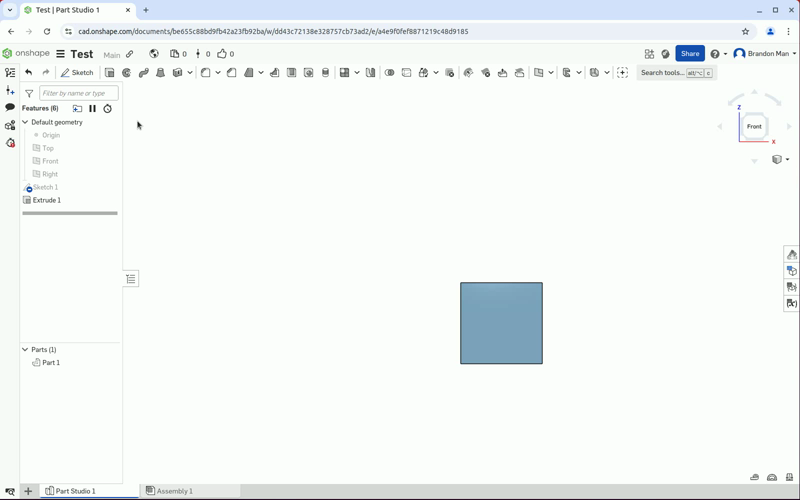
mouse_move(73, 189)
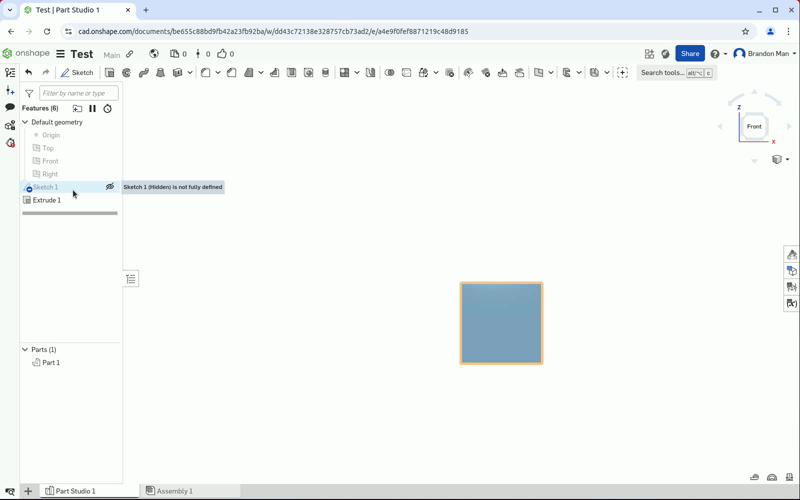
click(73, 189)
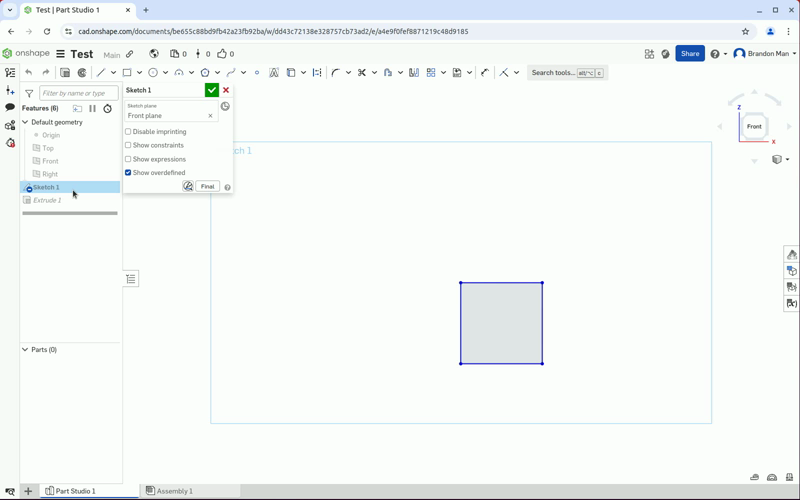
mouse_move(229, 92)
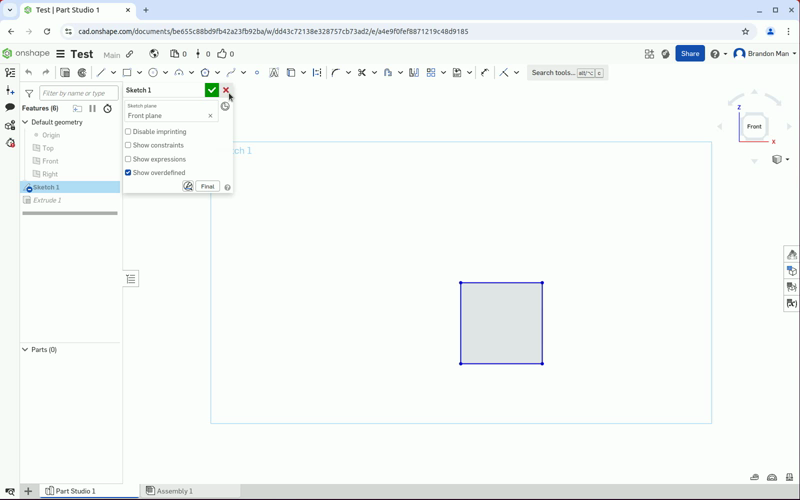
click(229, 92)
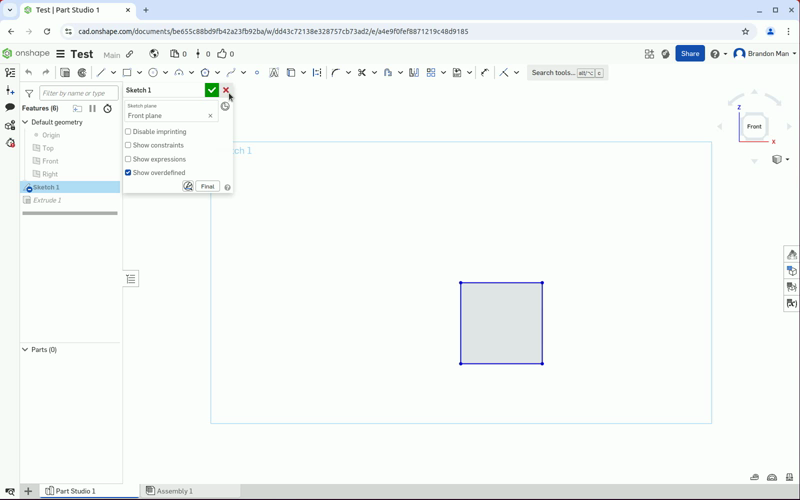
key(shift+s)
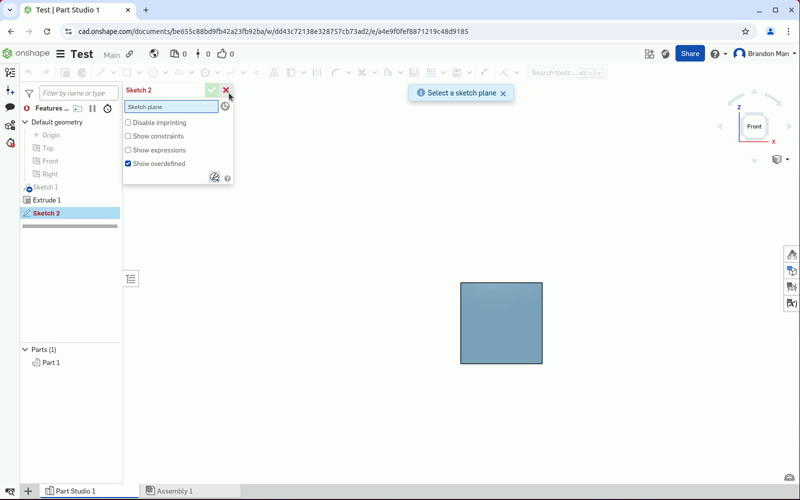
mouse_move(73, 163)
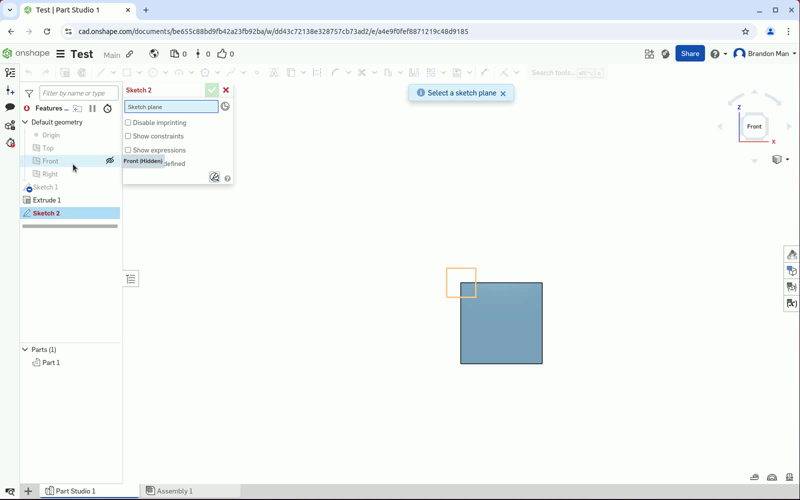
click(73, 163)
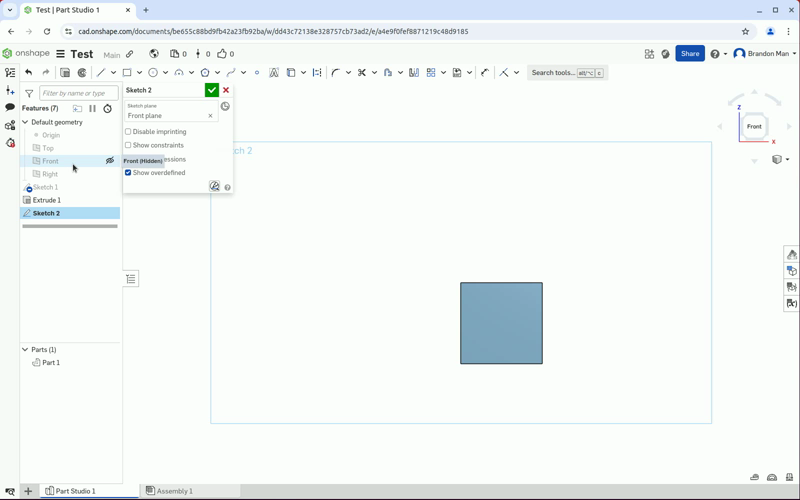
mouse_move(73, 352)
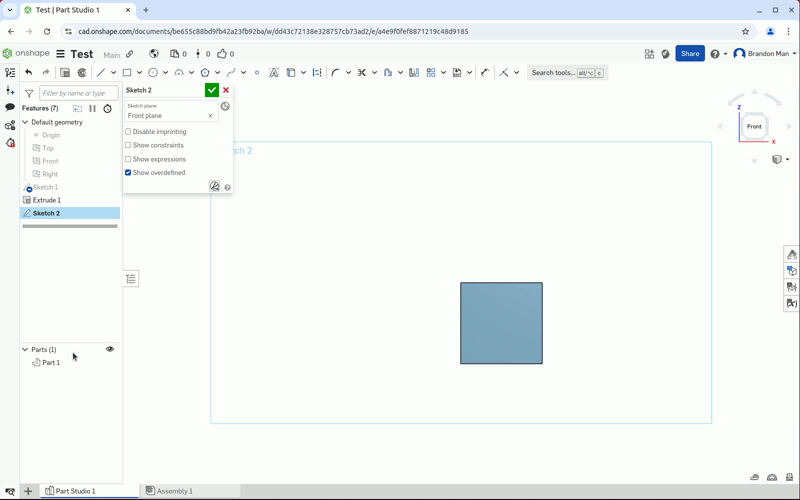
key(y)
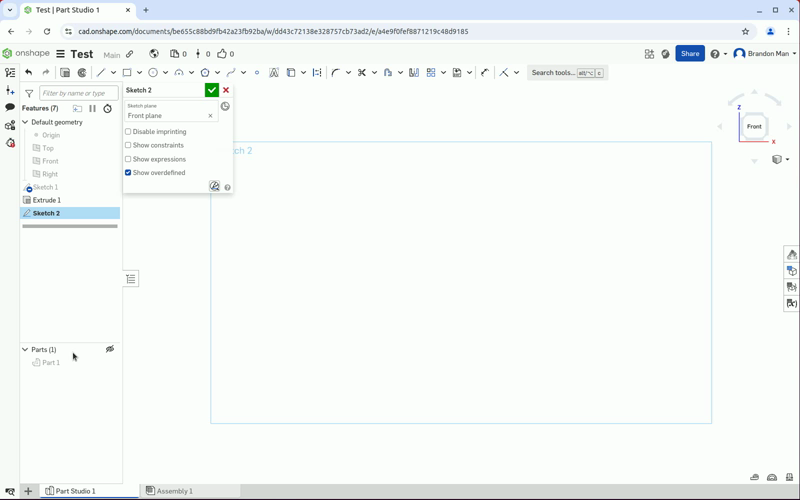
key(c)
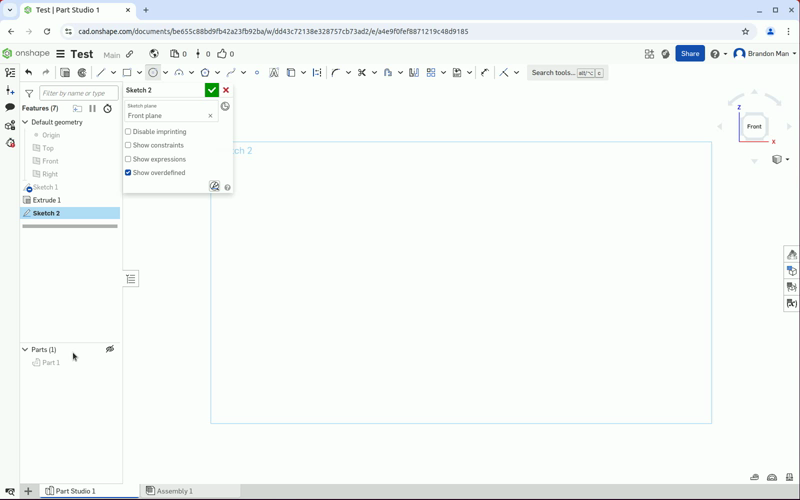
key_down(shift)
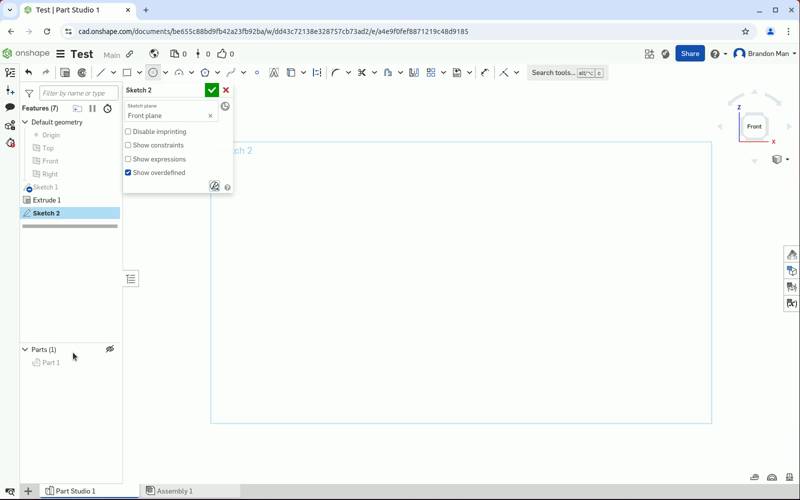
mouse_move(355, 329)
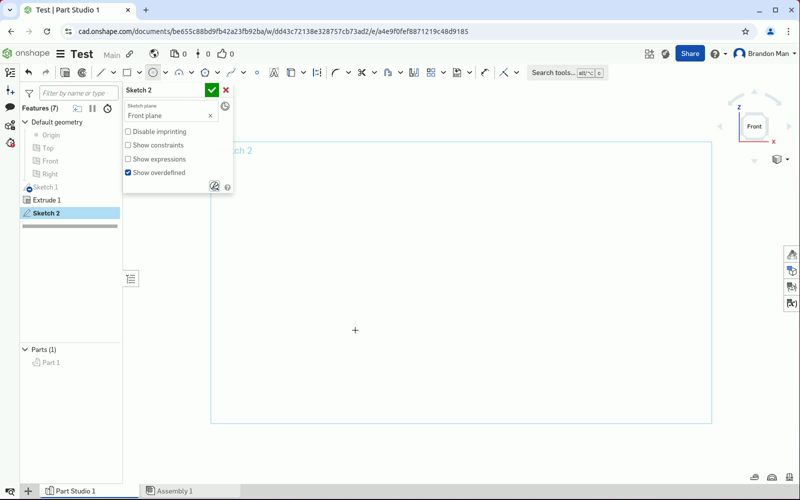
click(355, 329)
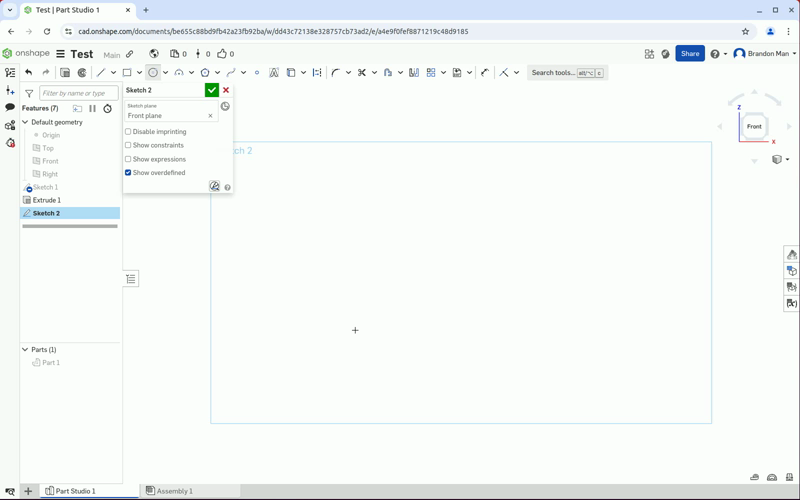
key_up(shift)
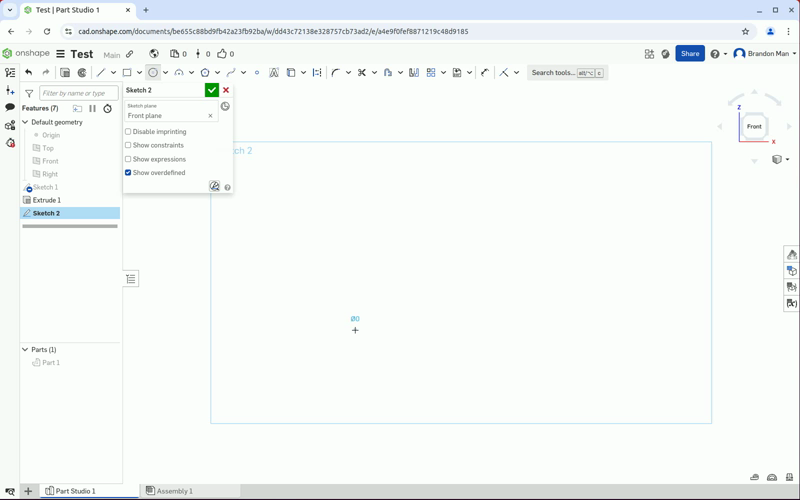
mouse_move(362, 329)
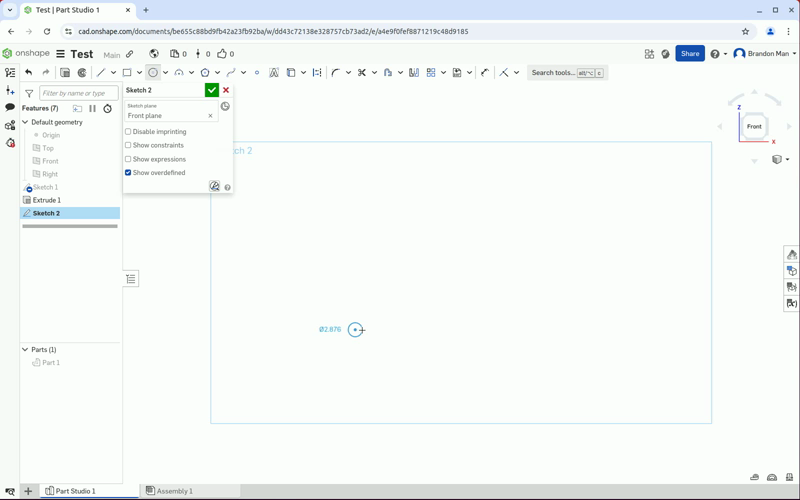
click(362, 329)
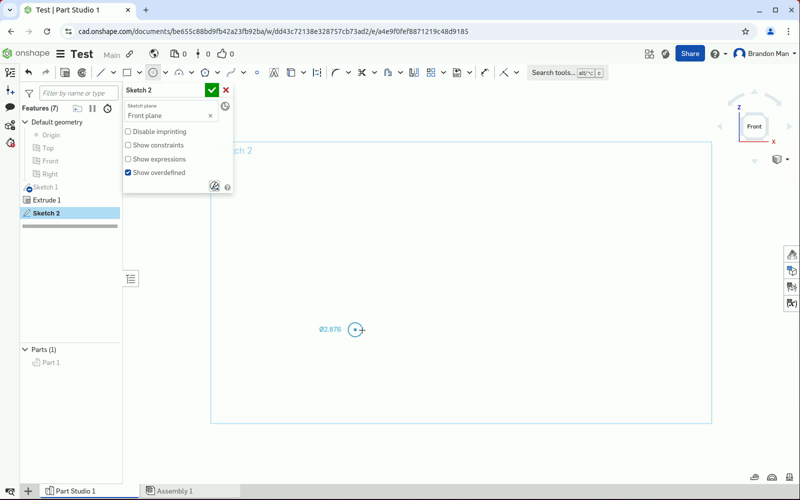
key(esc)
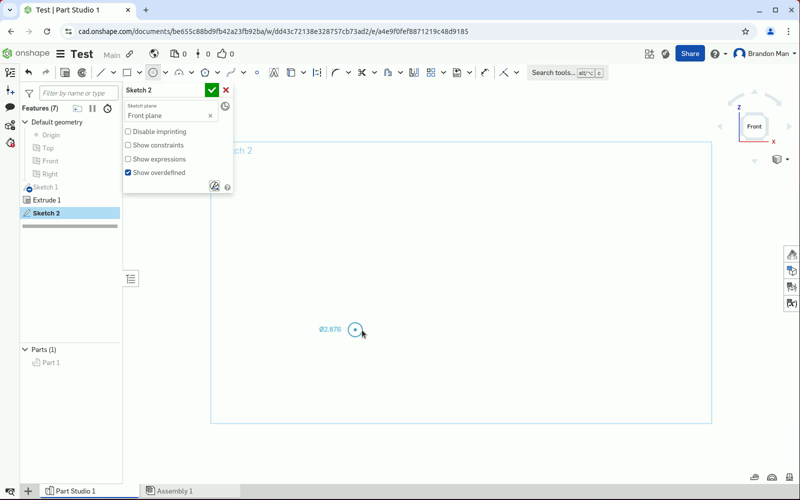
mouse_move(352, 329)
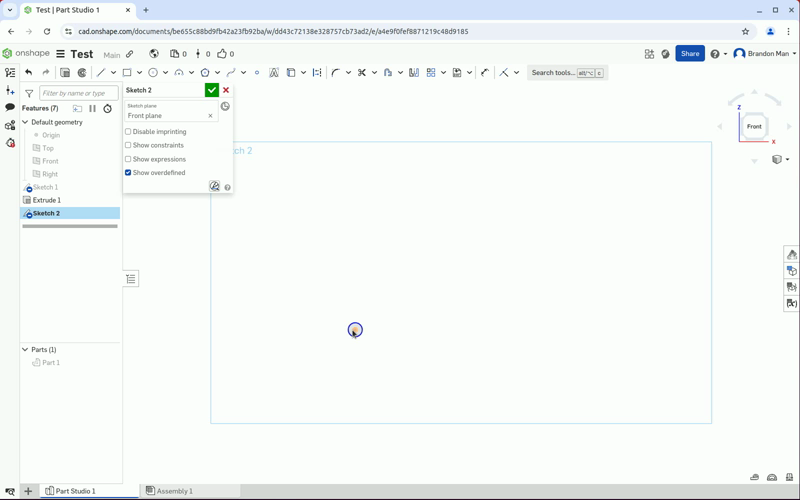
scroll(6)
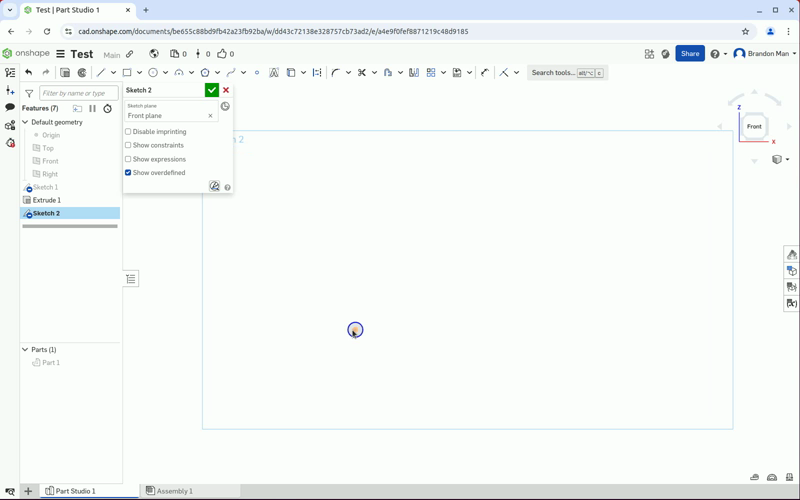
scroll(6)
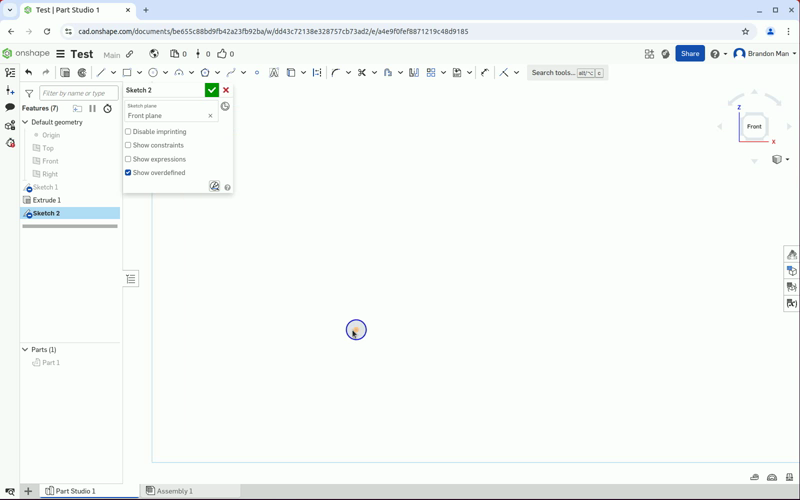
scroll(6)
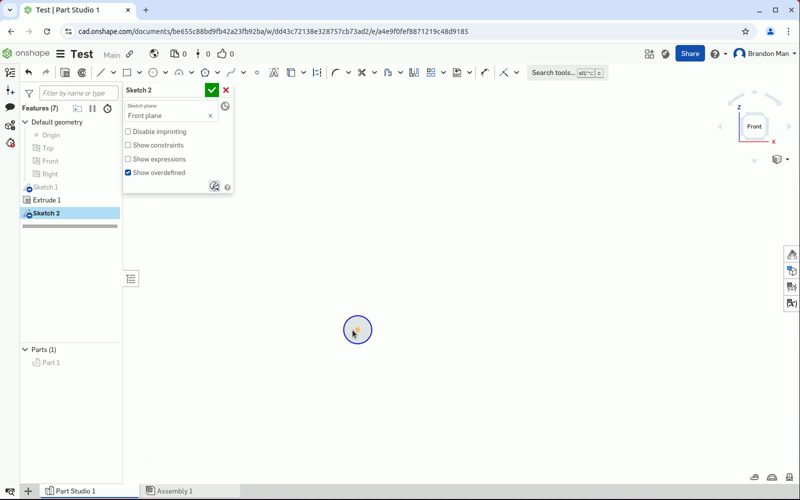
scroll(6)
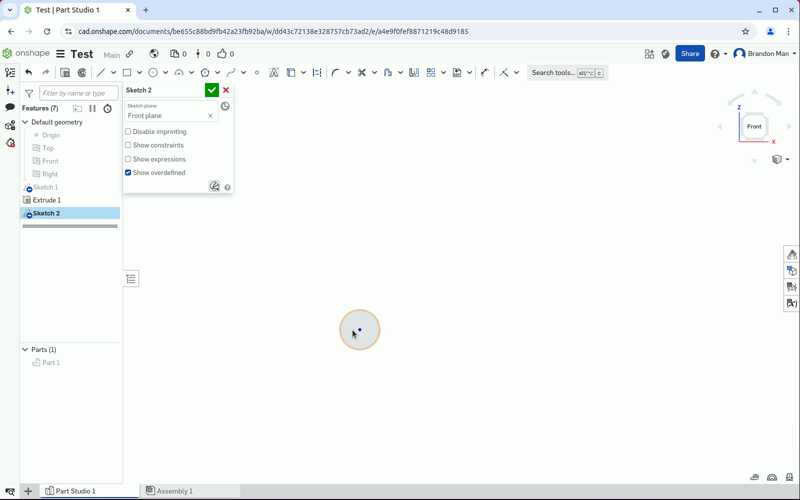
scroll(6)
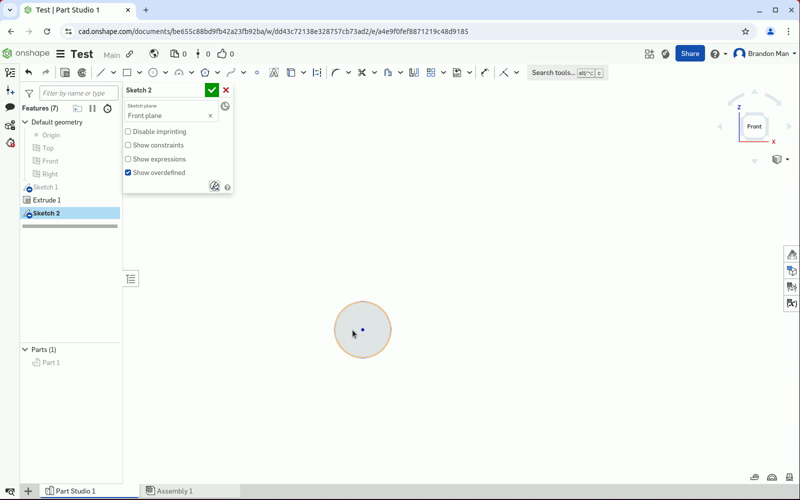
scroll(6)
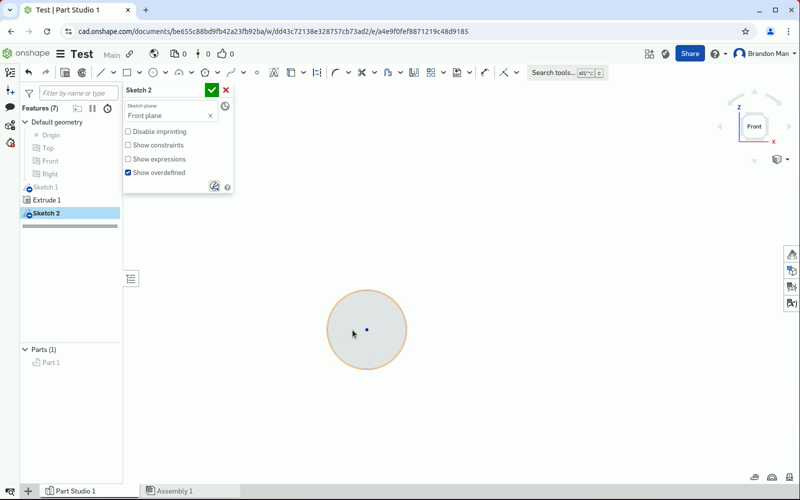
scroll(6)
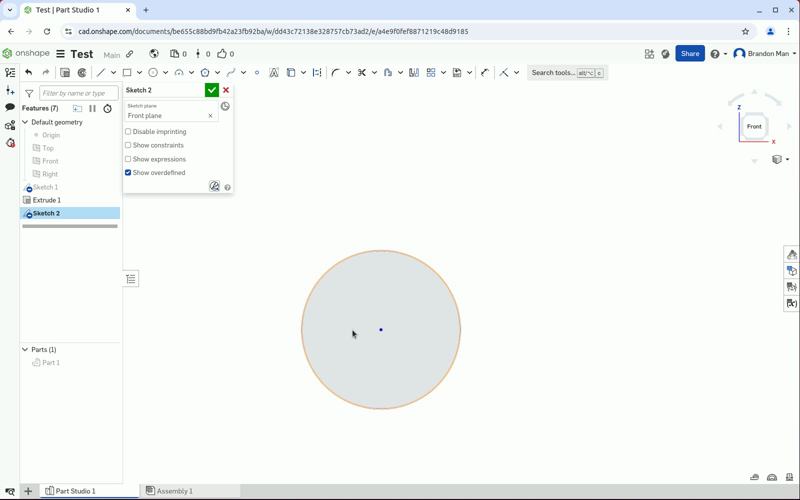
click(352, 329)
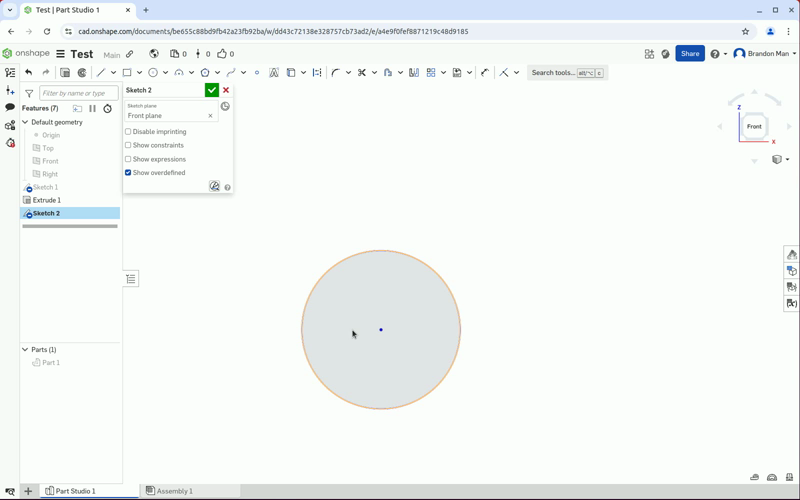
scroll(-6)
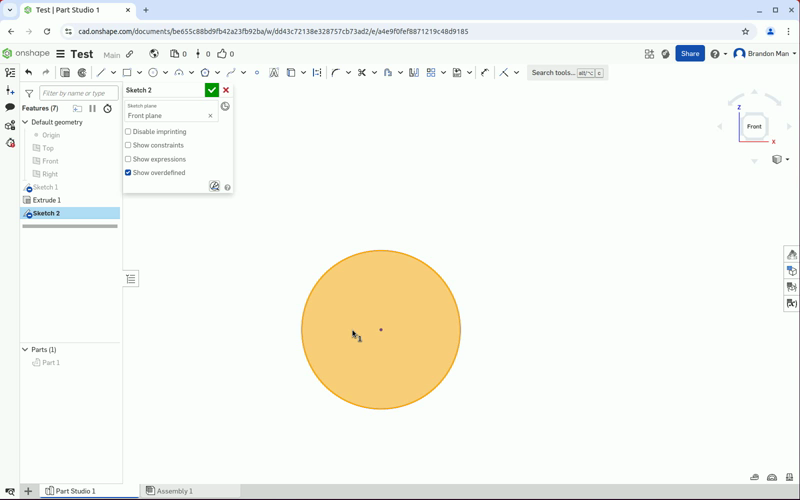
scroll(-6)
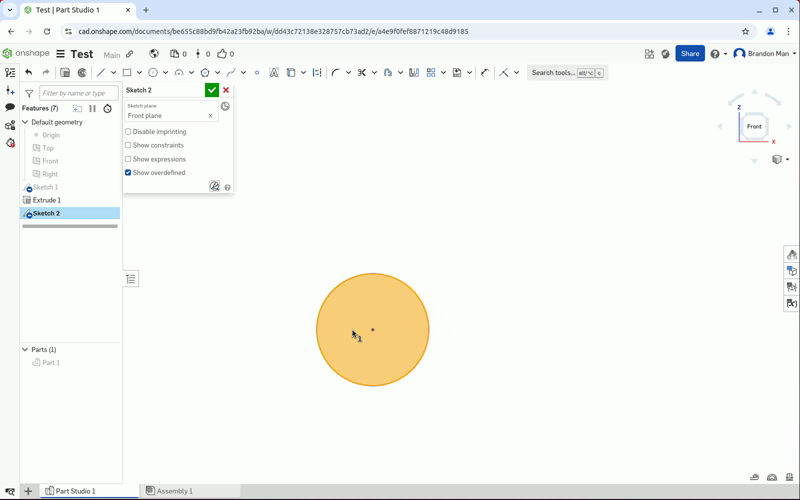
scroll(-6)
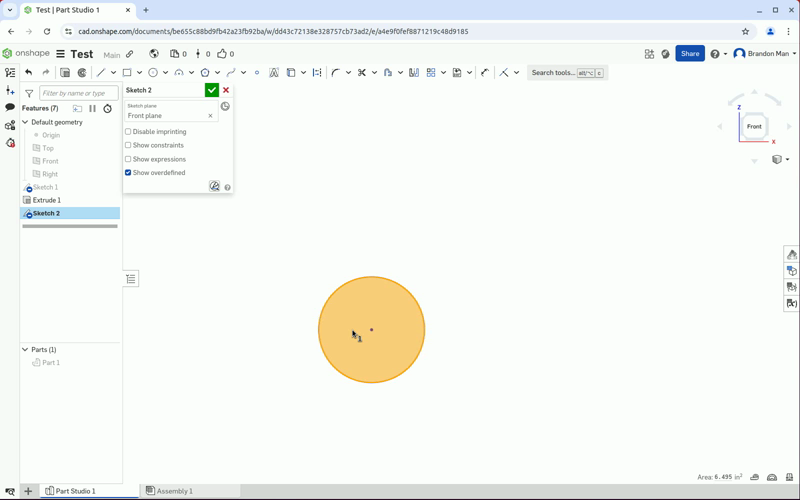
scroll(-6)
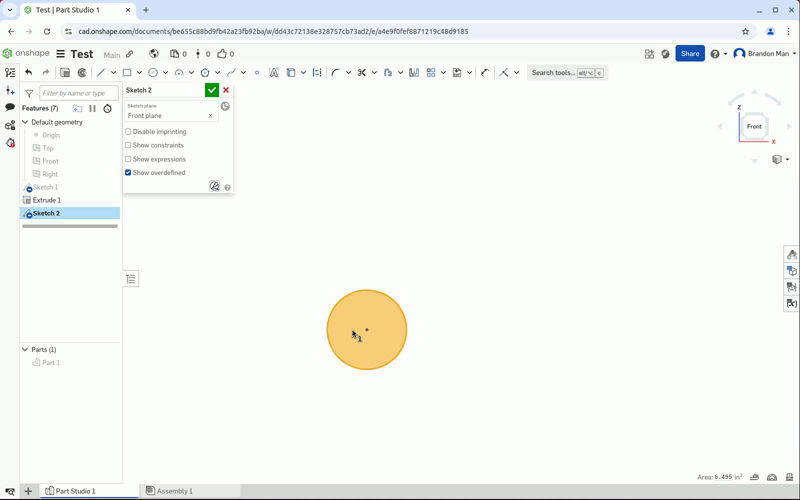
scroll(-6)
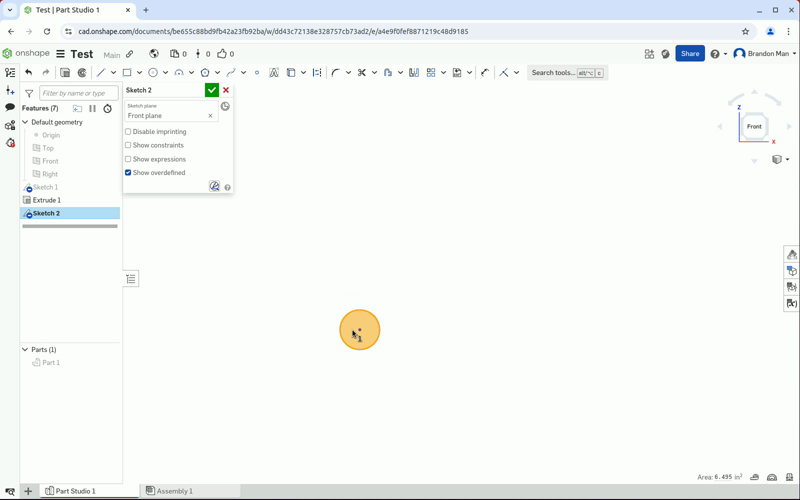
scroll(-6)
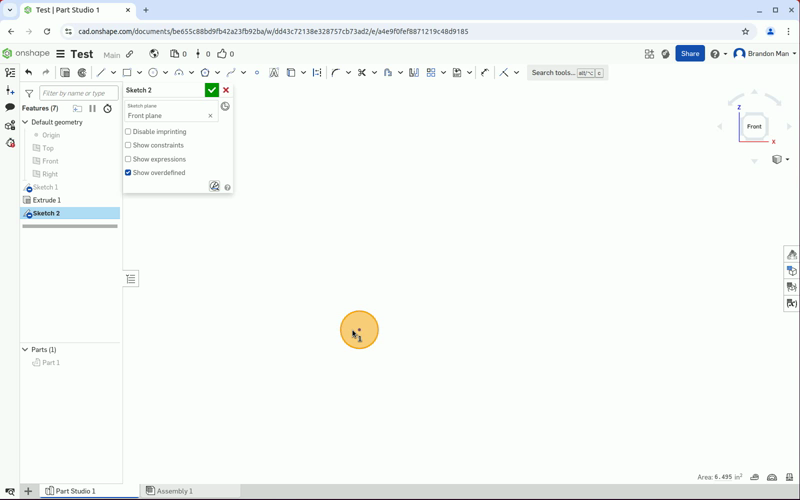
scroll(-6)
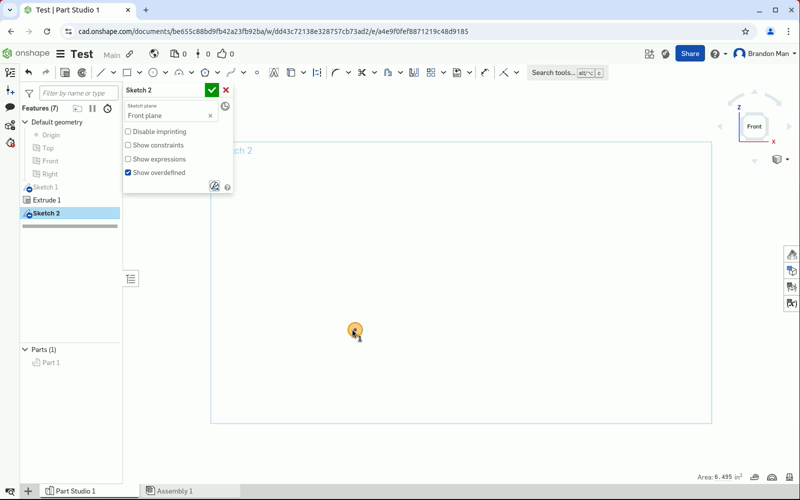
mouse_move(73, 352)
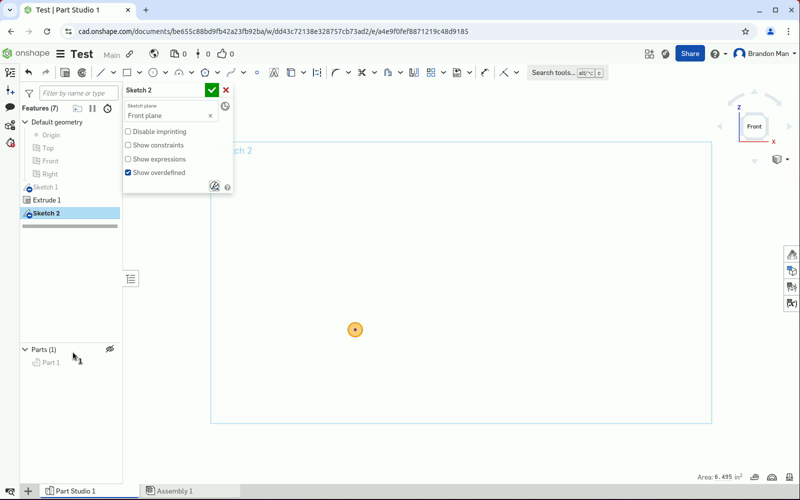
key(shift+y)
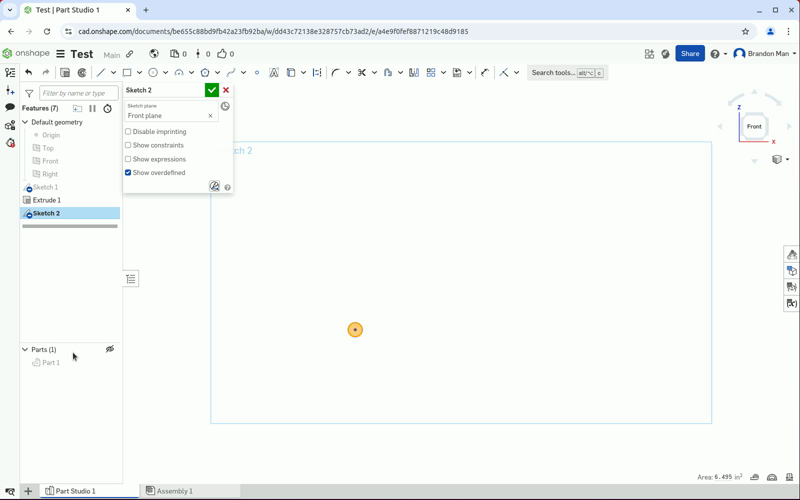
key(shift+e)
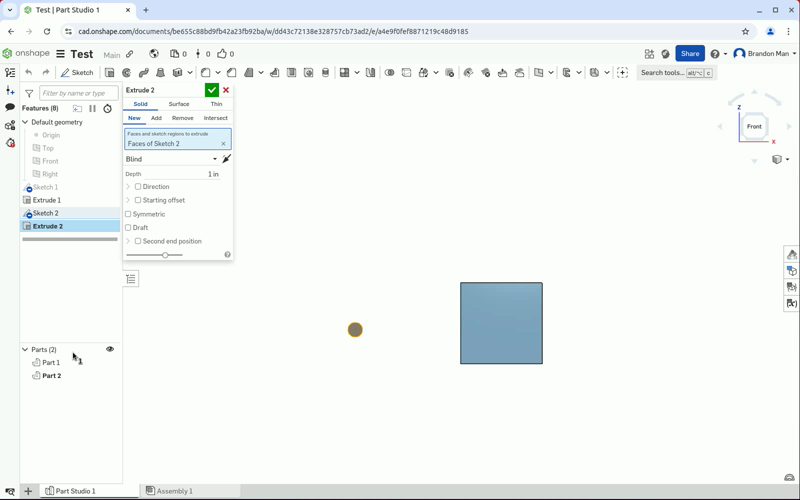
mouse_move(143, 106)
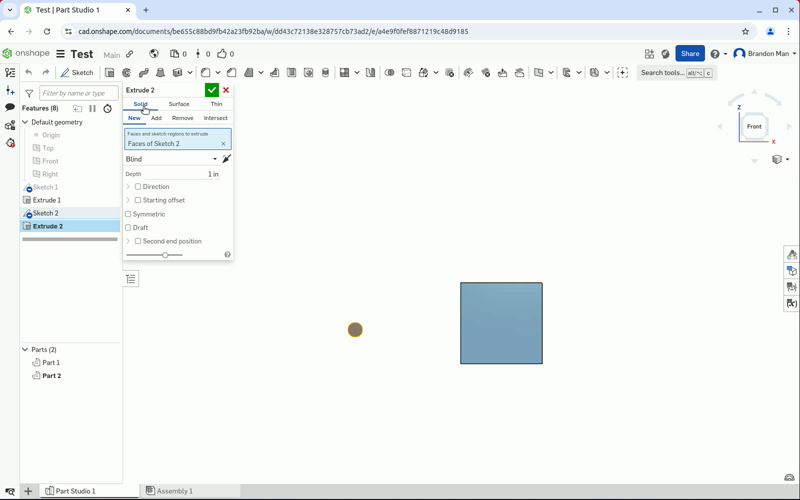
click(143, 106)
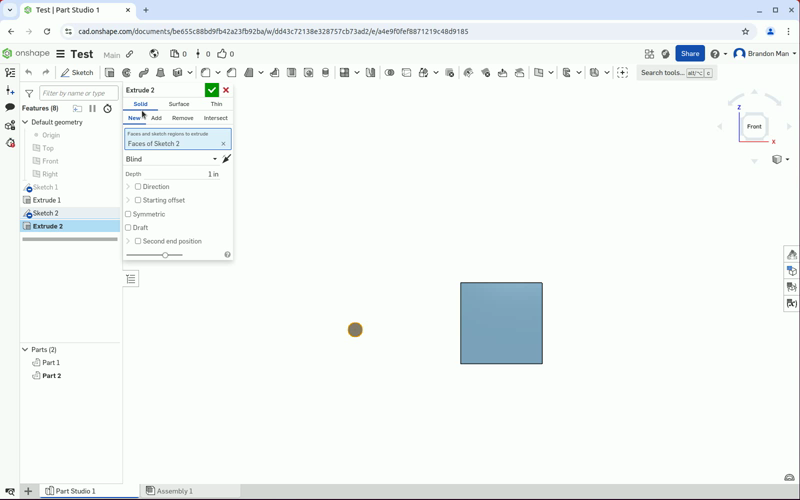
mouse_move(137, 120)
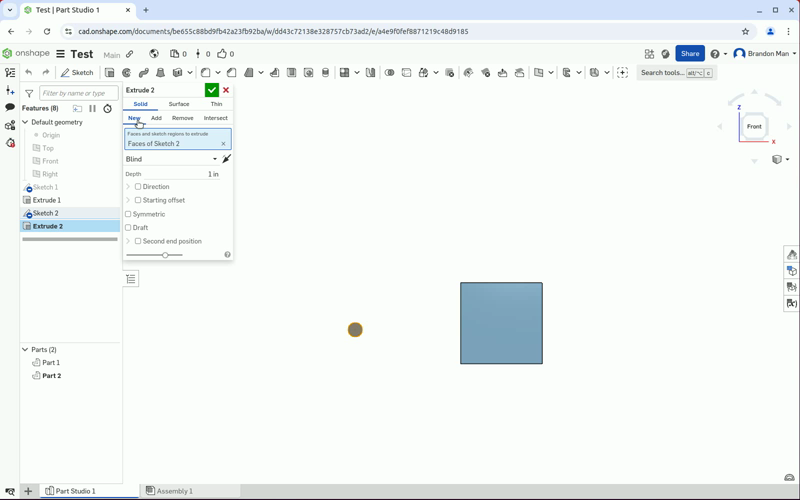
click(137, 120)
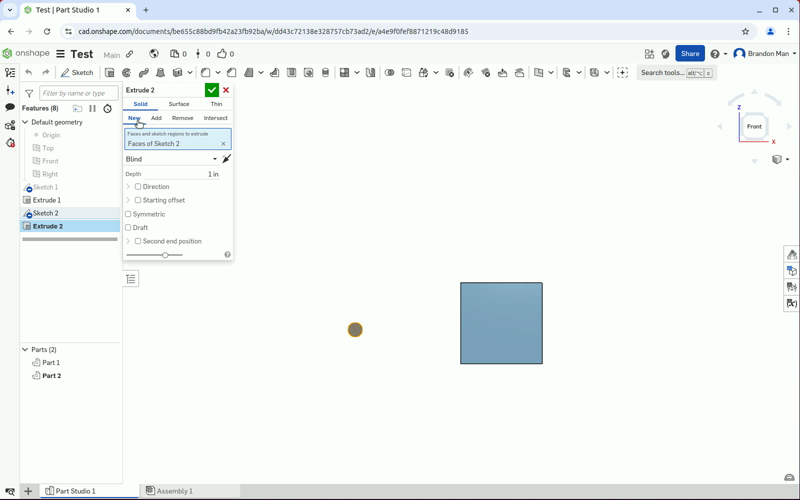
key(tab, 4)
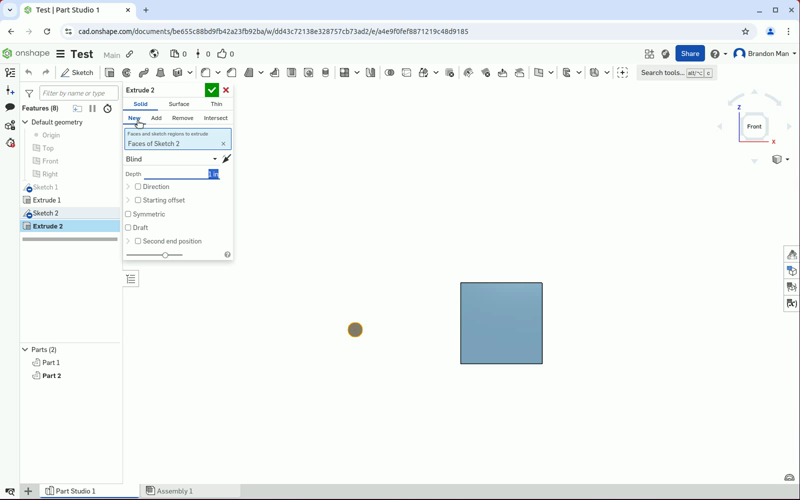
text(9.388)
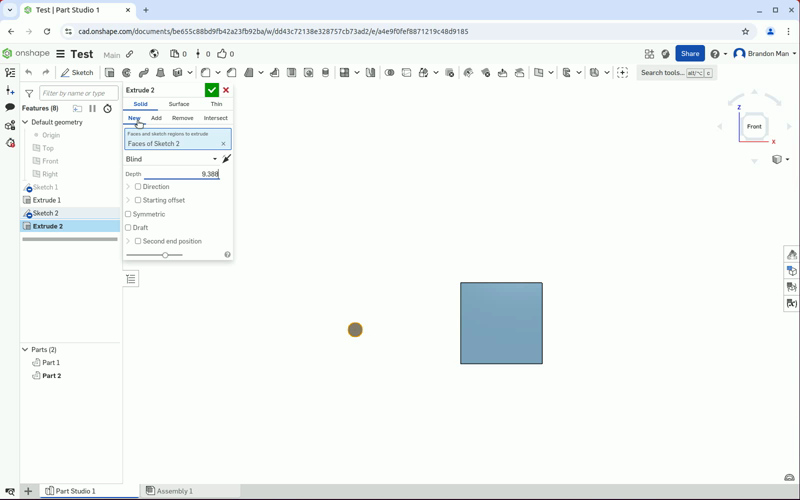
key(enter)
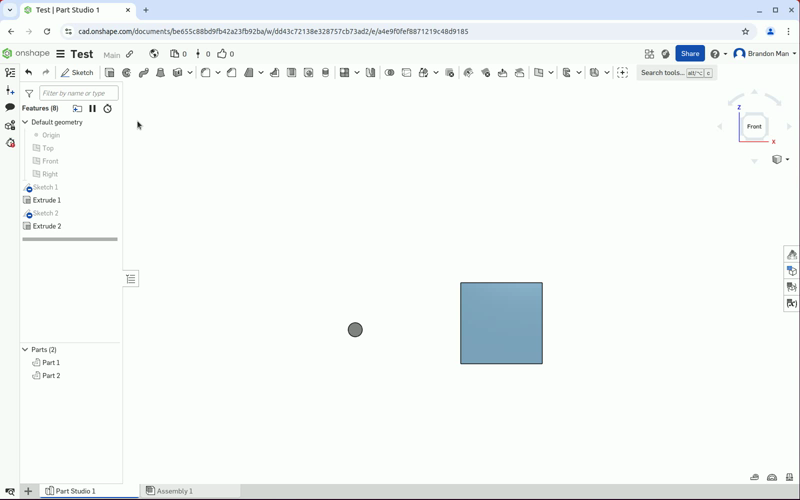
key(shift+h)
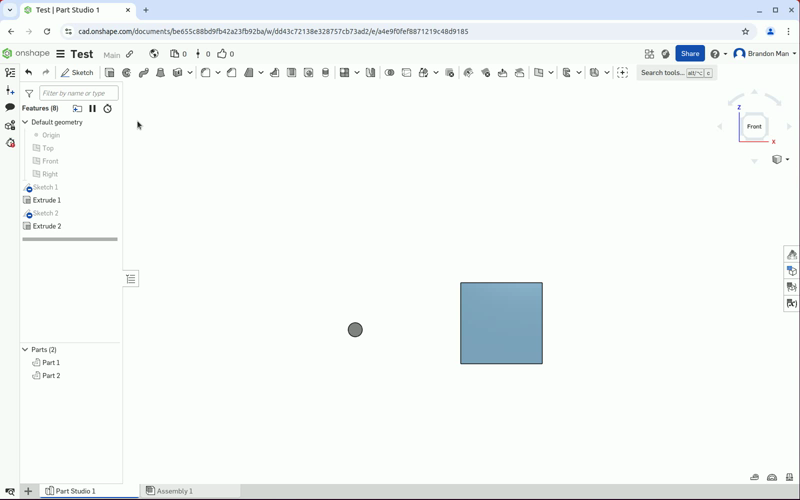
key(shift+h)
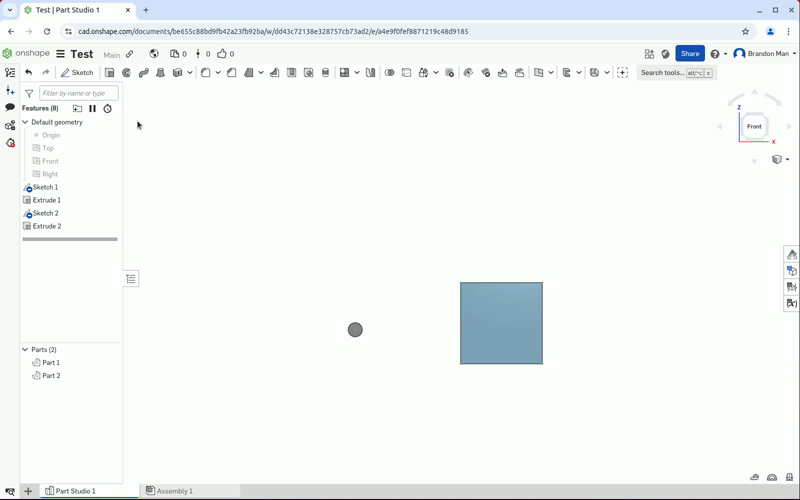
key(shift+7)
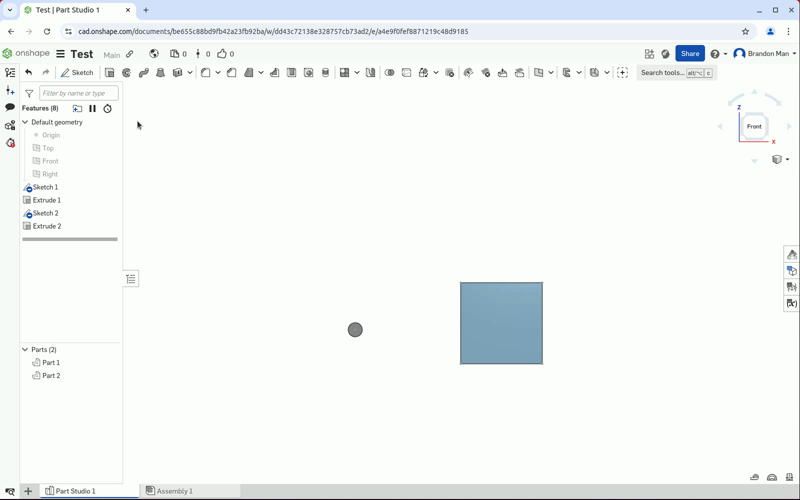
key(left, 2)
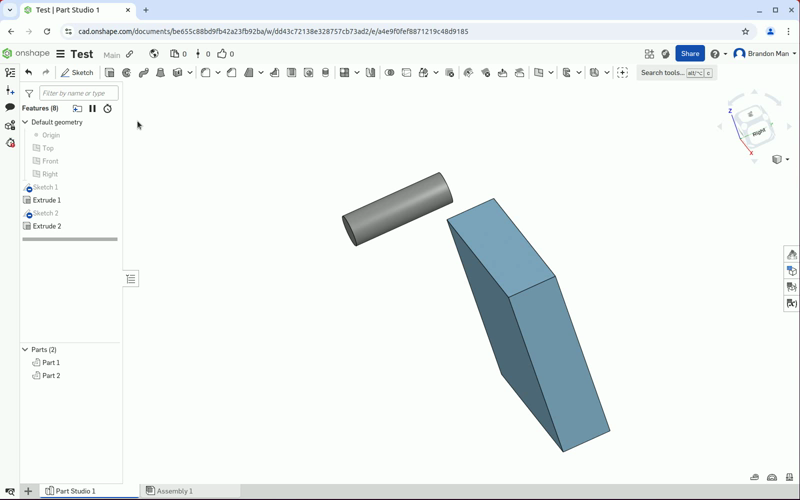
key(down, 2)
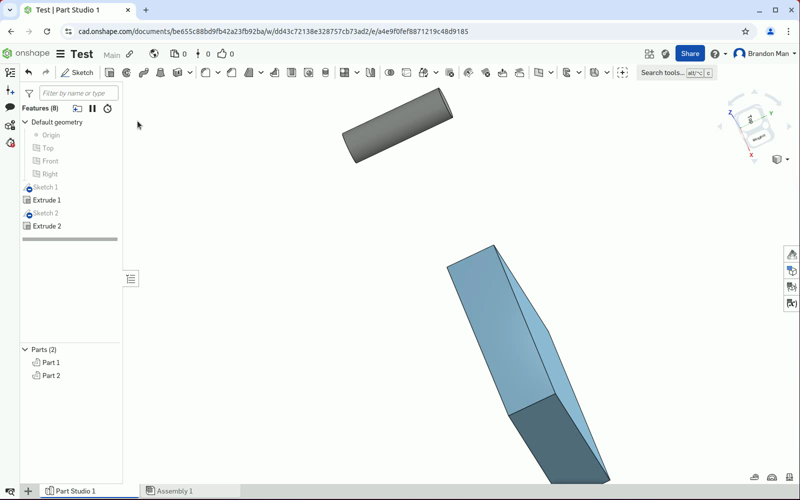
key(up, 2)
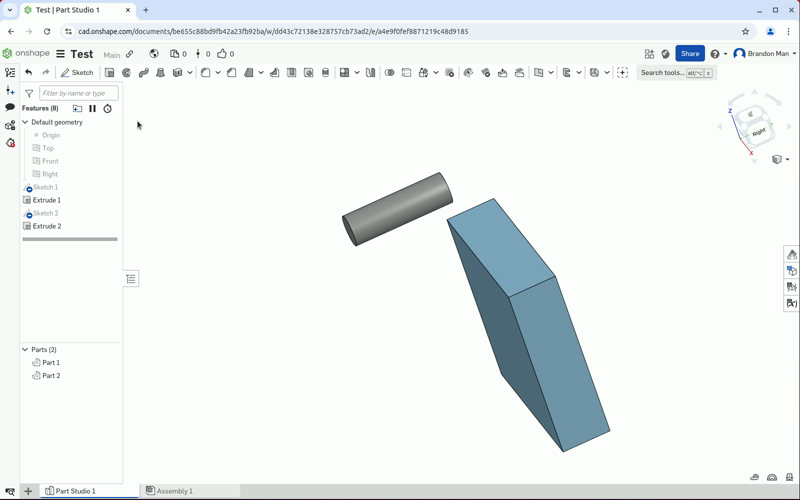
key(right, 2)
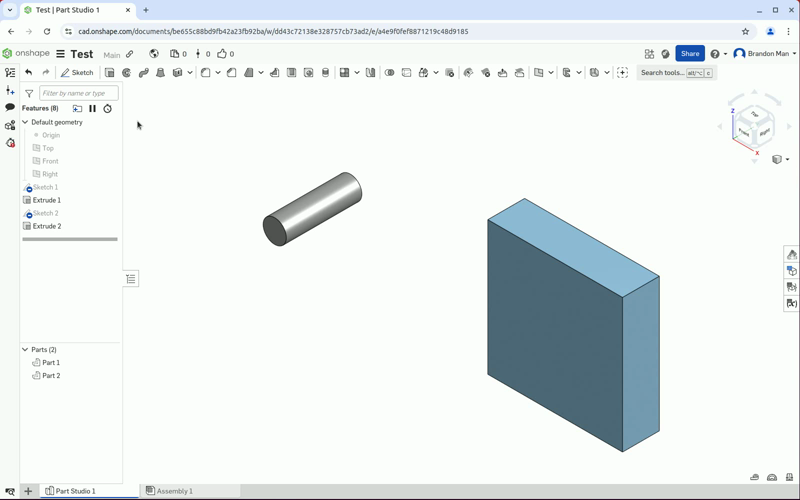
mouse_move(73, 189)
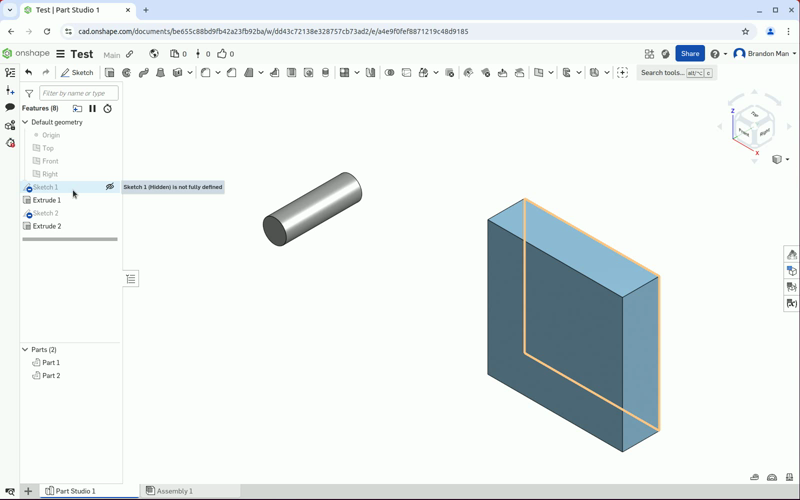
click(73, 189)